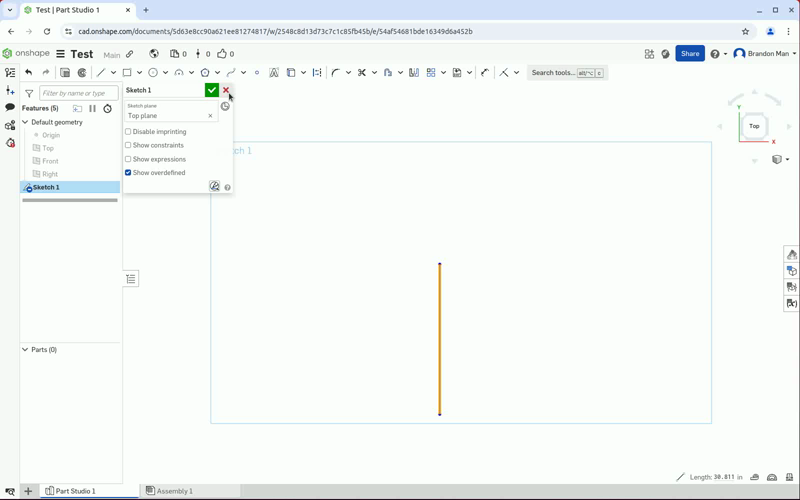
key(shift+h)
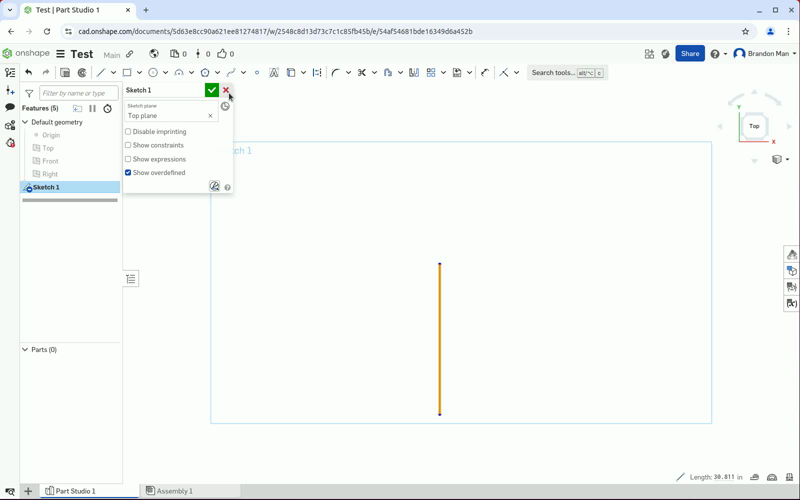
key(shift+s)
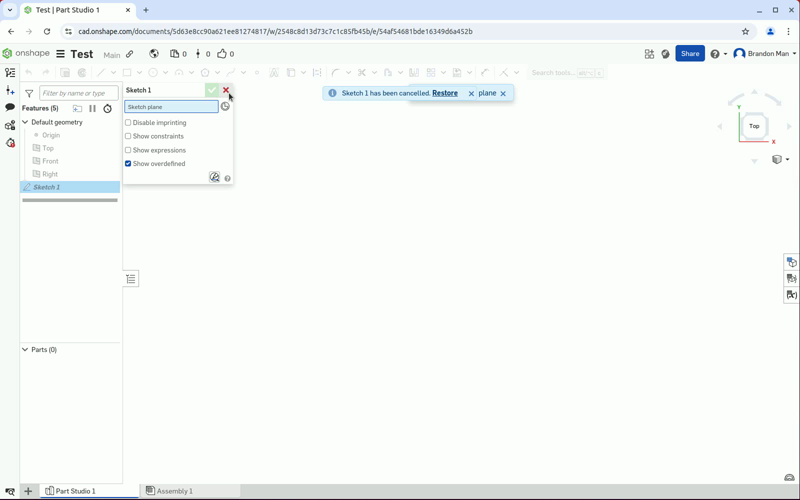
mouse_move(73, 150)
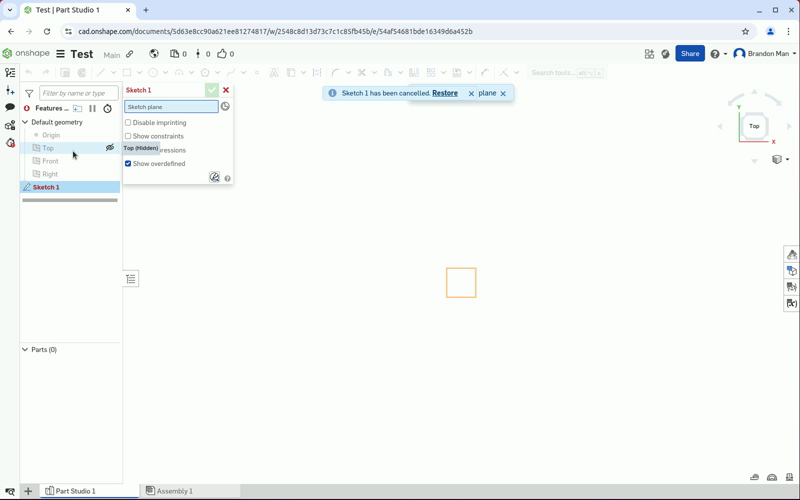
click(73, 150)
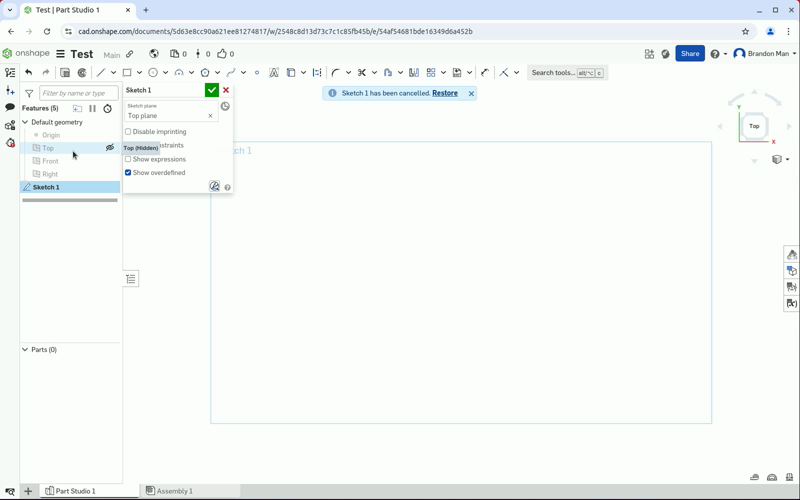
mouse_move(73, 352)
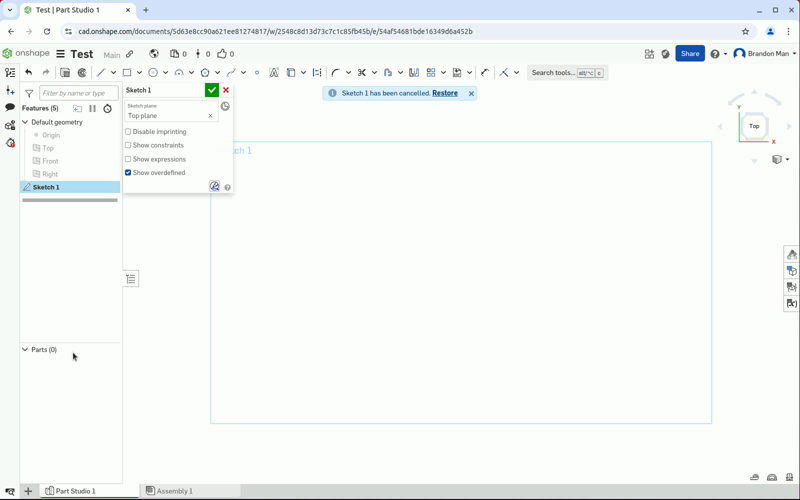
key(y)
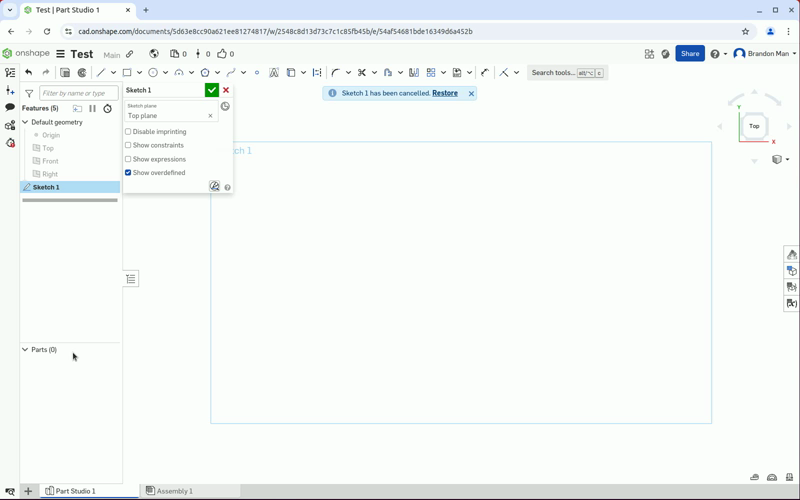
key(l)
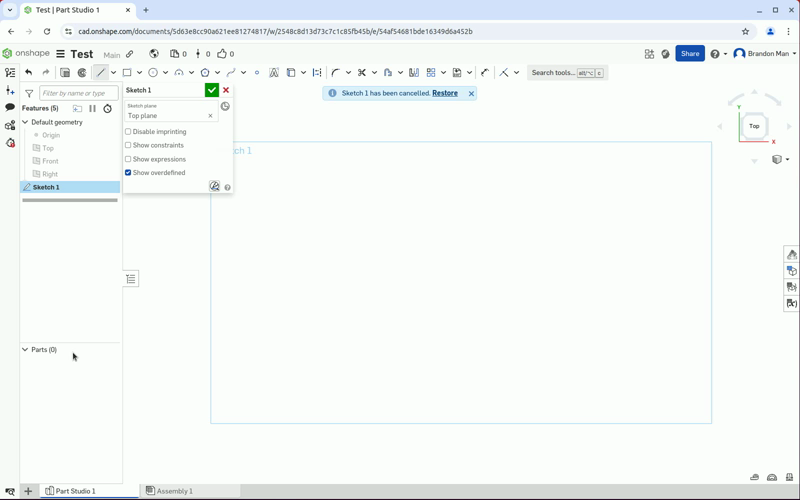
key_down(shift)
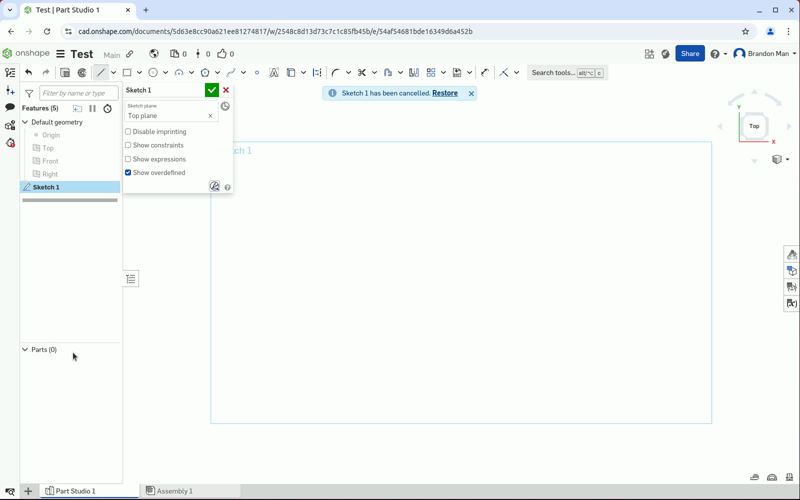
mouse_move(460, 282)
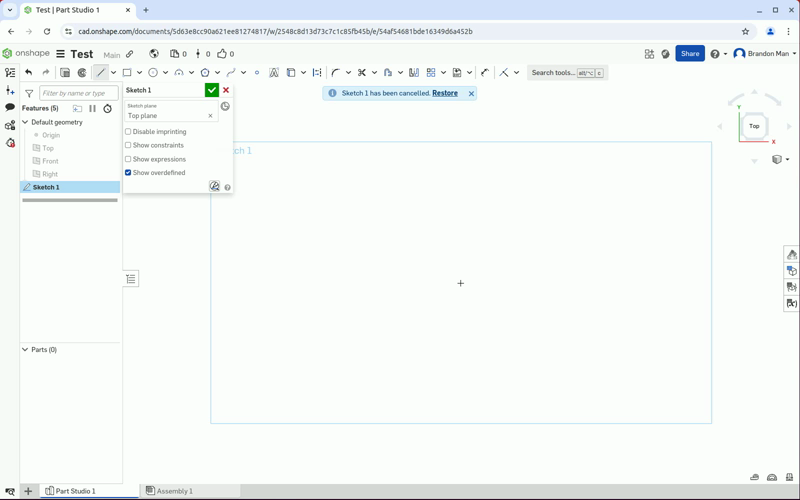
click(460, 282)
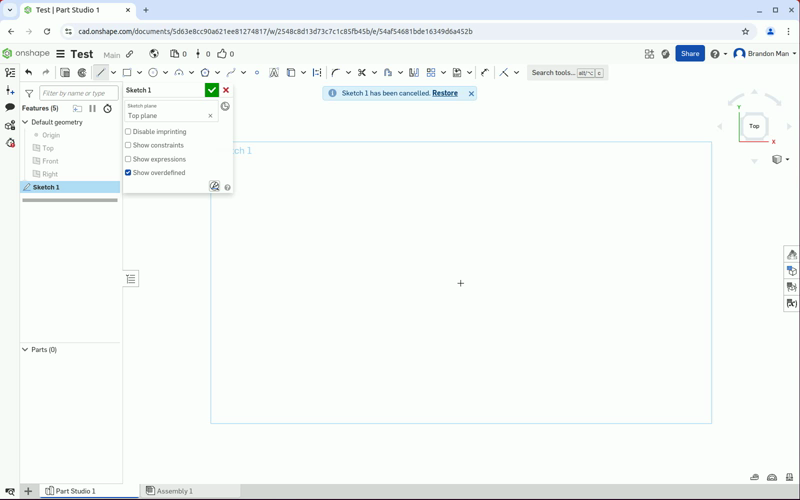
key_up(shift)
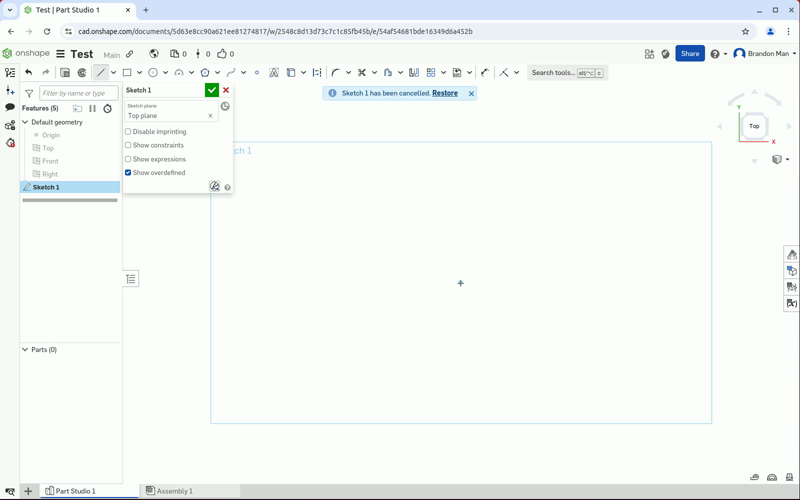
key_down(shift)
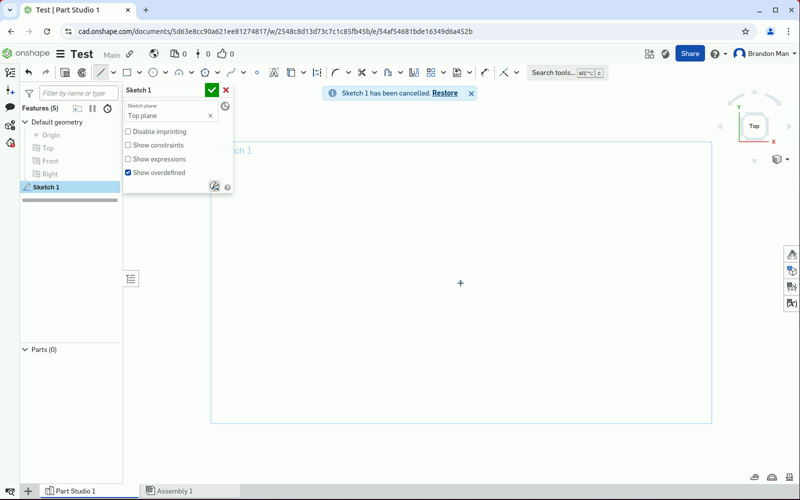
mouse_move(536, 282)
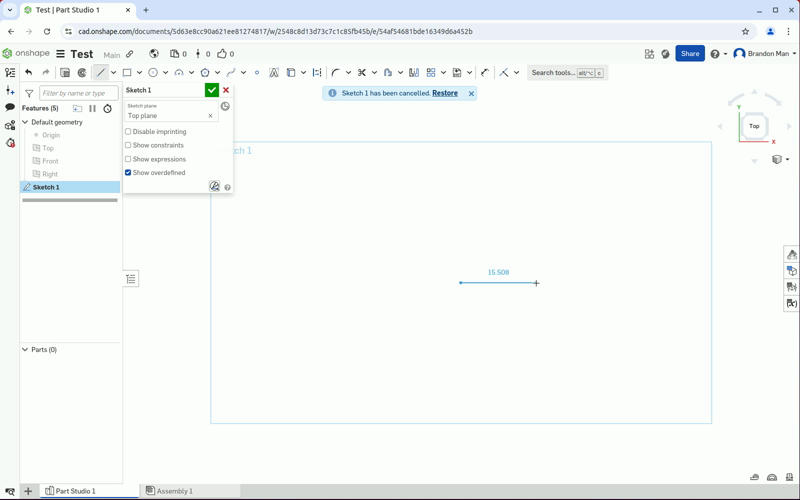
click(536, 282)
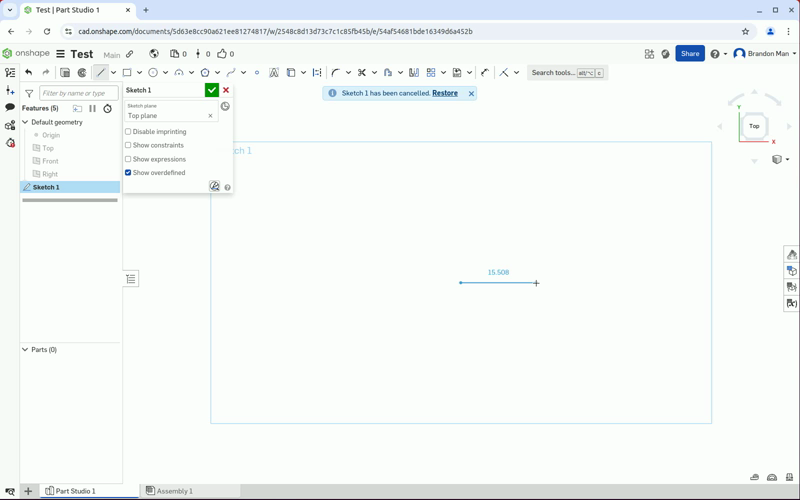
key_up(shift)
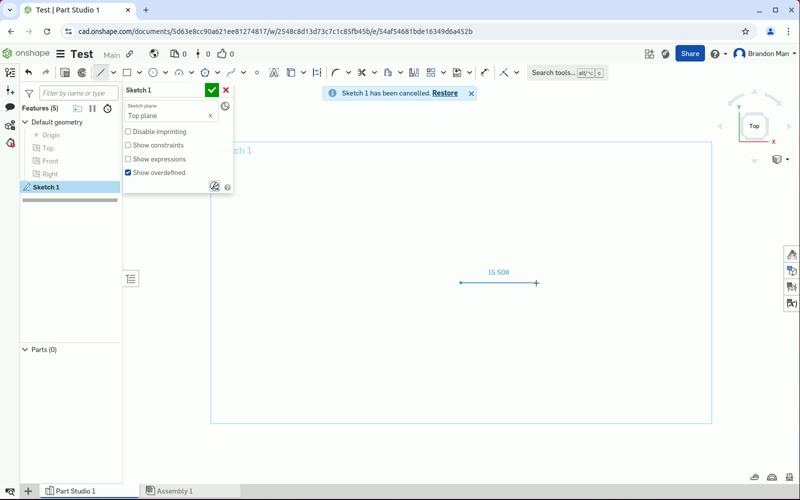
key_down(shift)
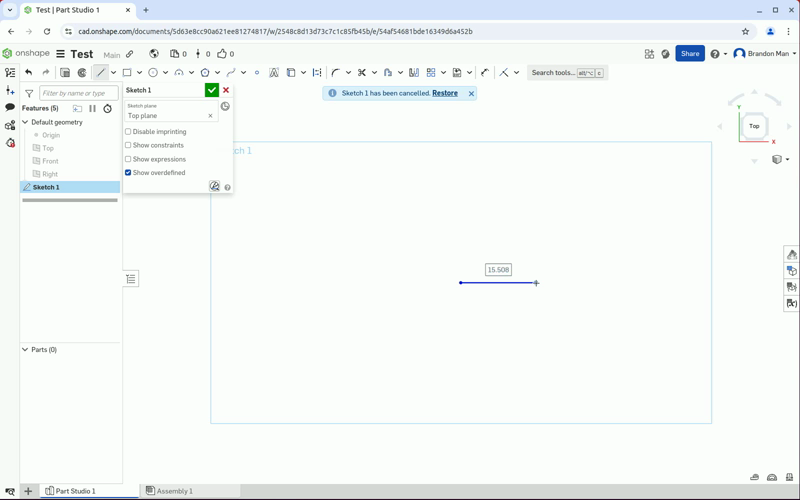
mouse_move(460, 207)
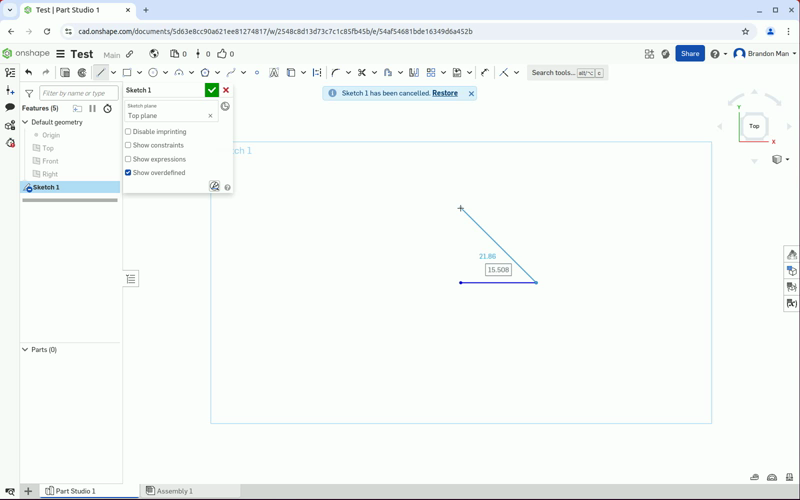
click(460, 207)
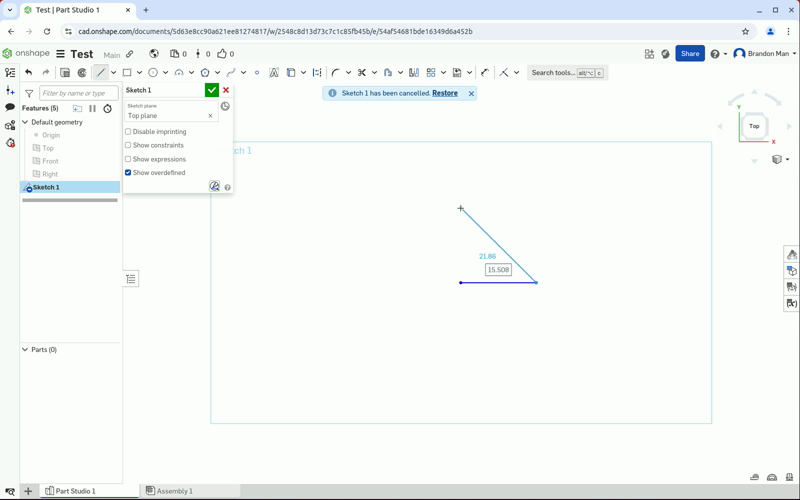
key_up(shift)
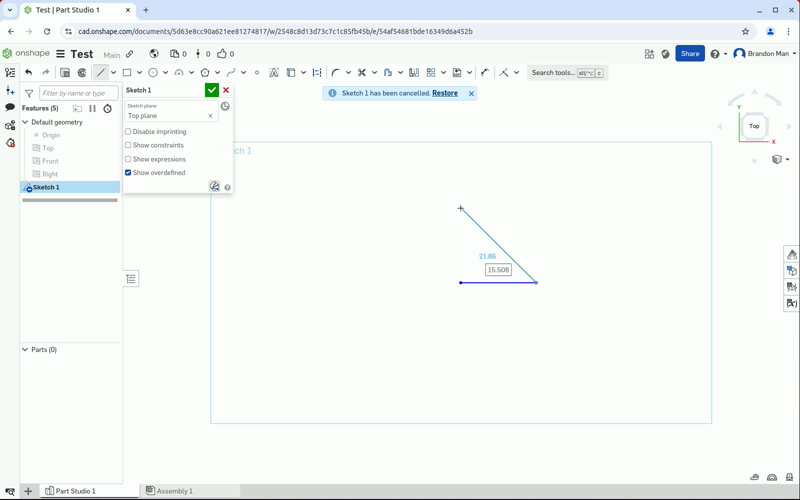
key_down(shift)
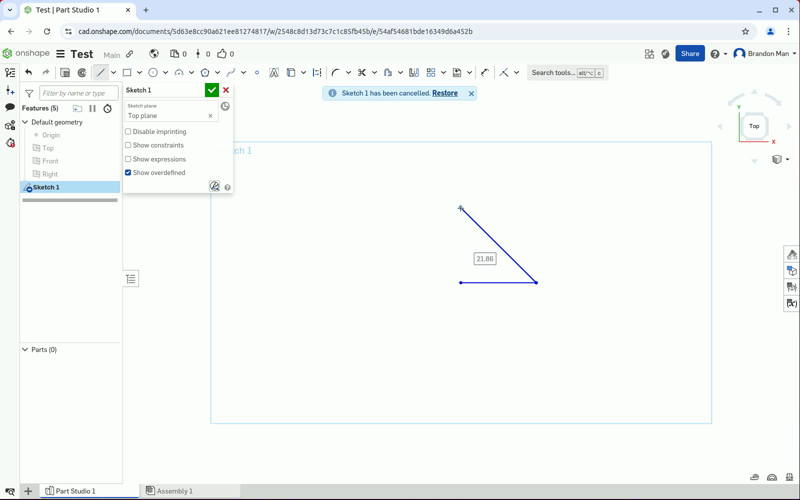
mouse_move(460, 282)
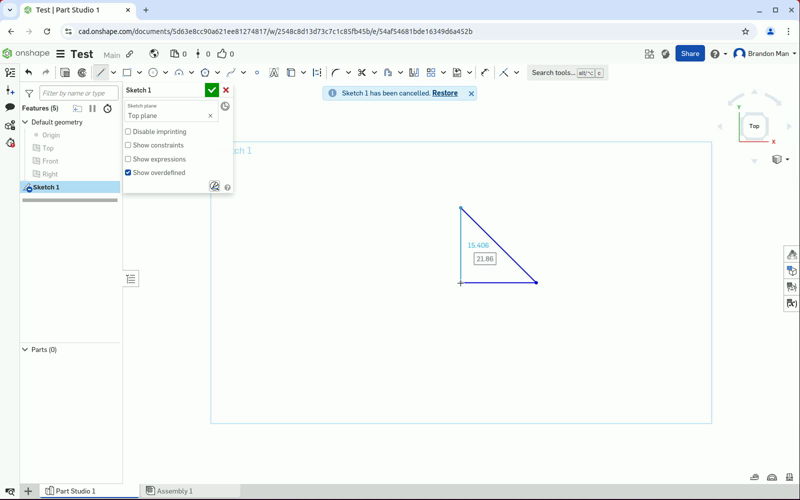
key_up(shift)
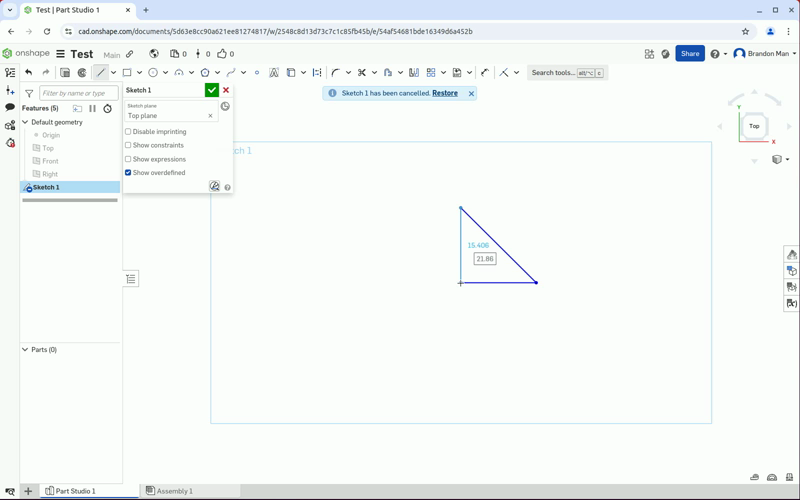
click(460, 282)
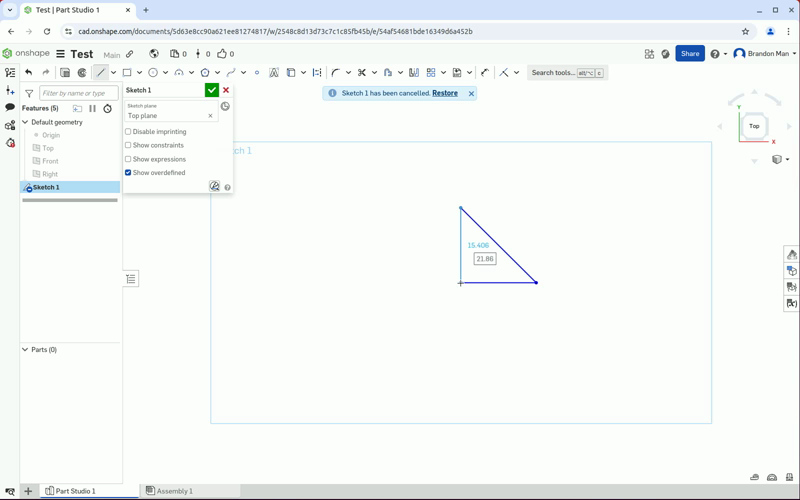
key(esc)
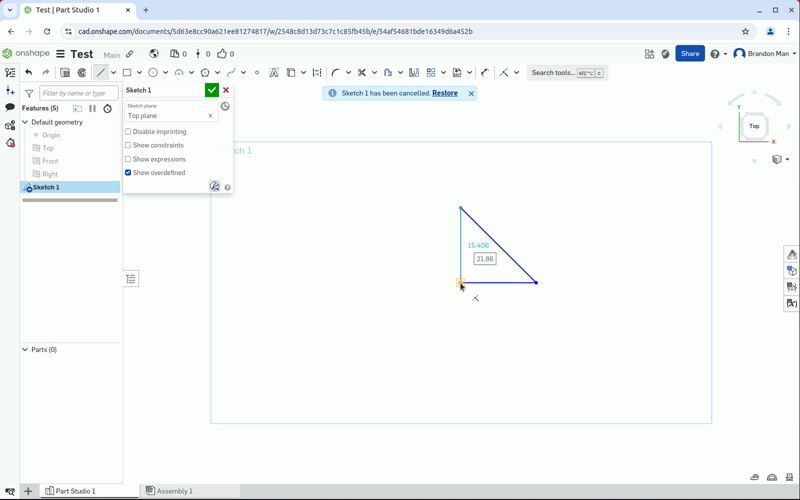
mouse_move(480, 268)
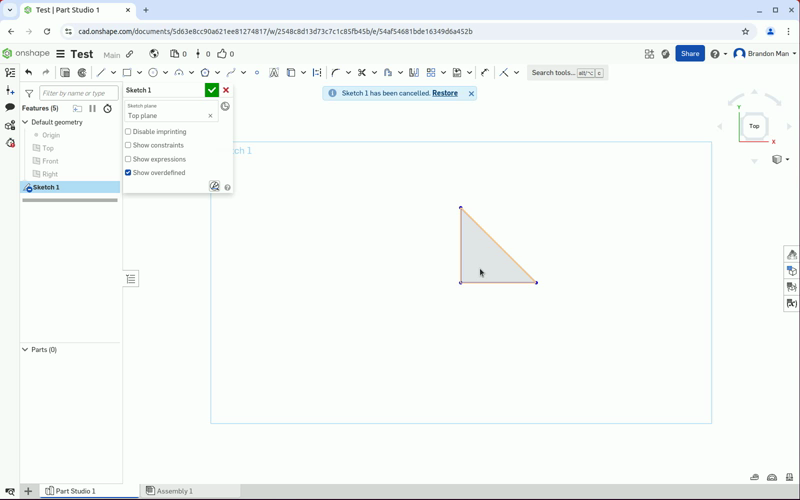
click(480, 268)
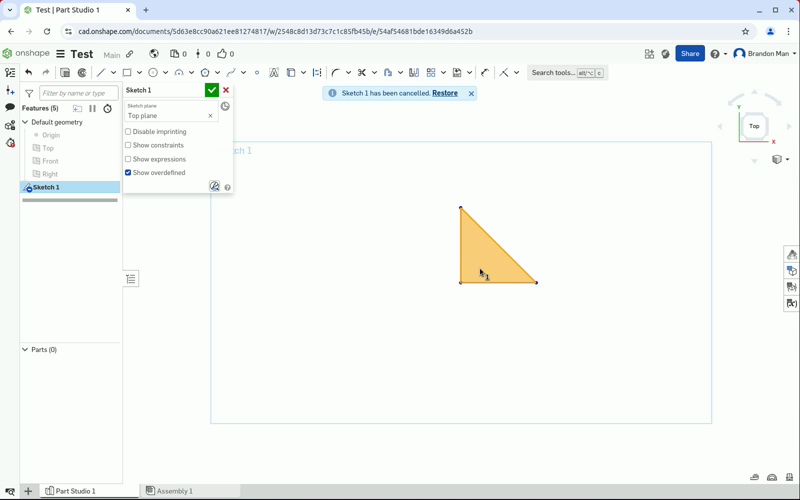
mouse_move(73, 352)
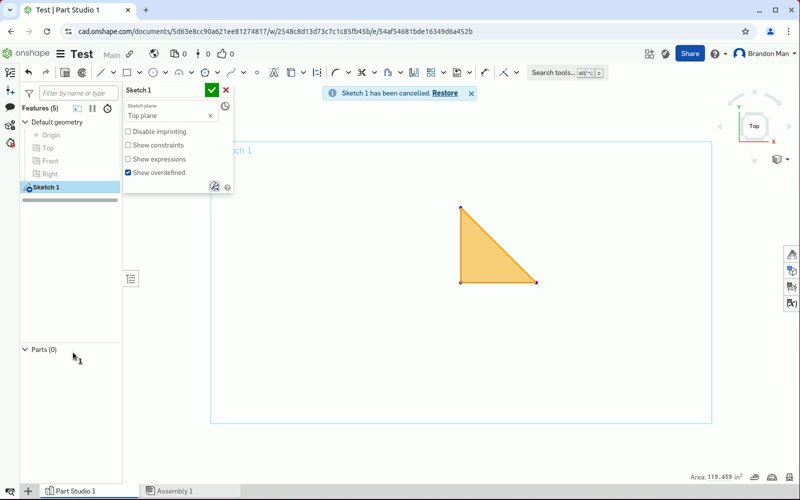
key(shift+y)
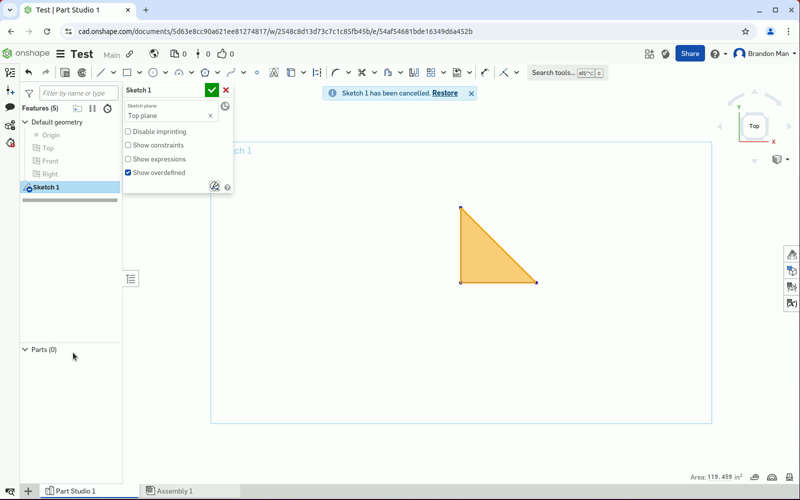
key(shift+e)
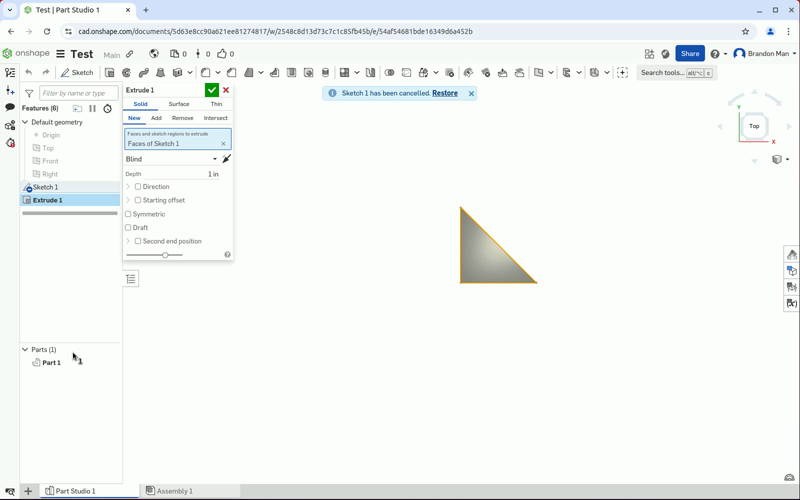
mouse_move(143, 106)
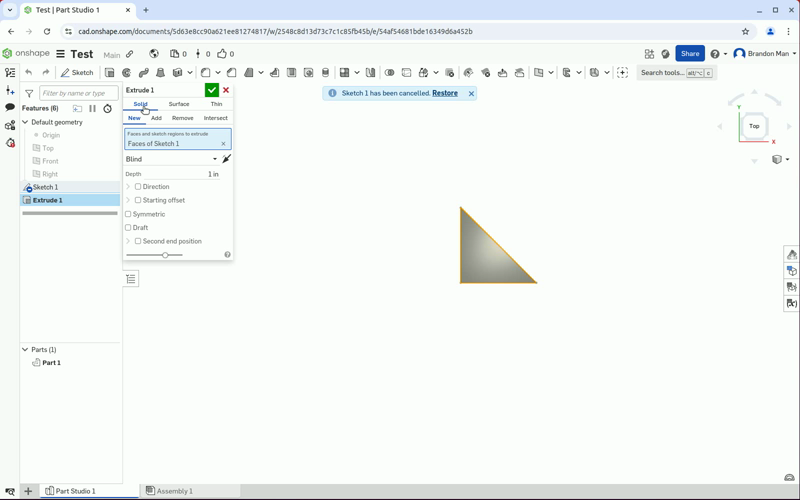
click(143, 106)
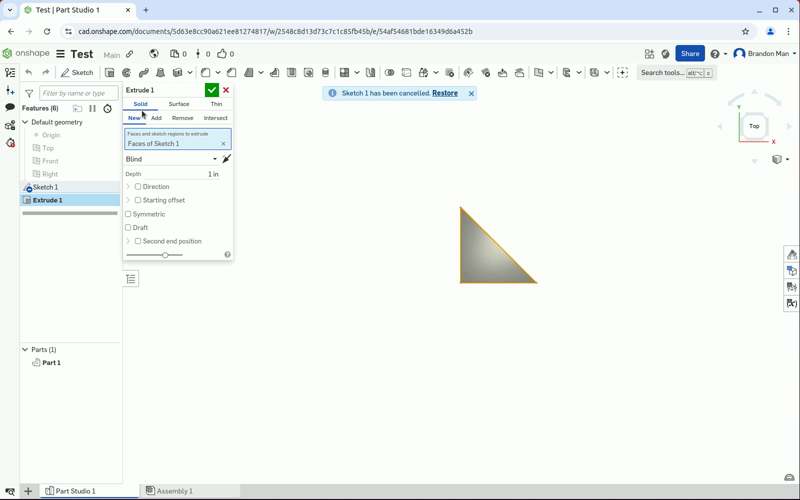
mouse_move(137, 120)
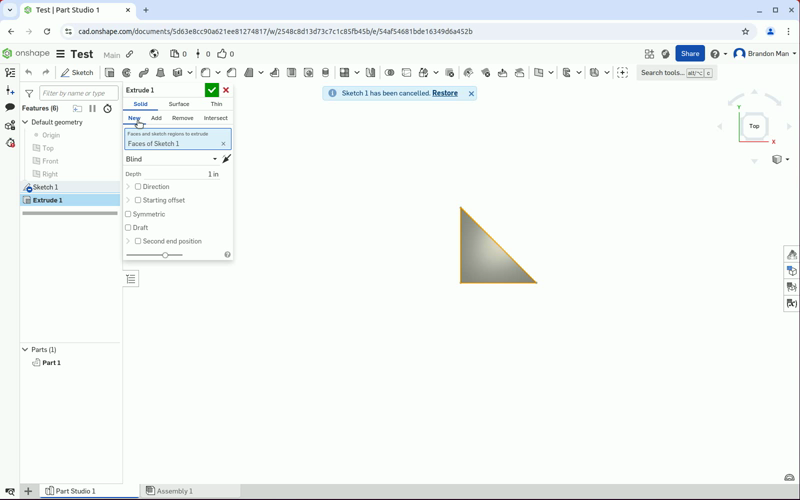
click(137, 120)
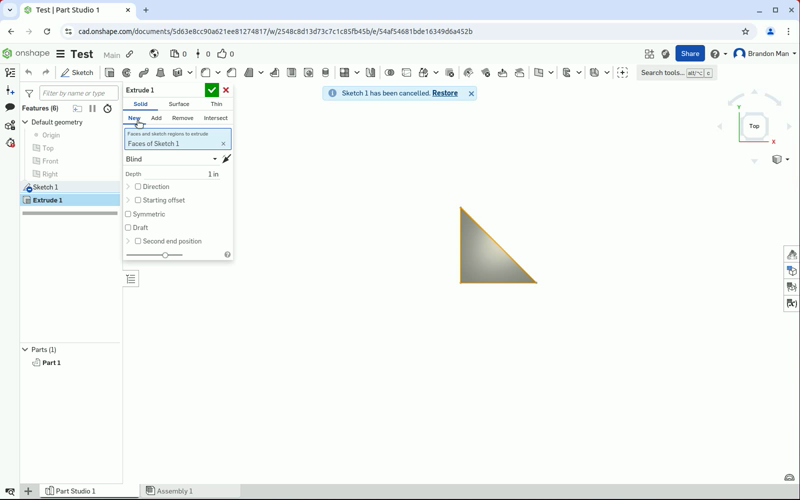
key(tab, 4)
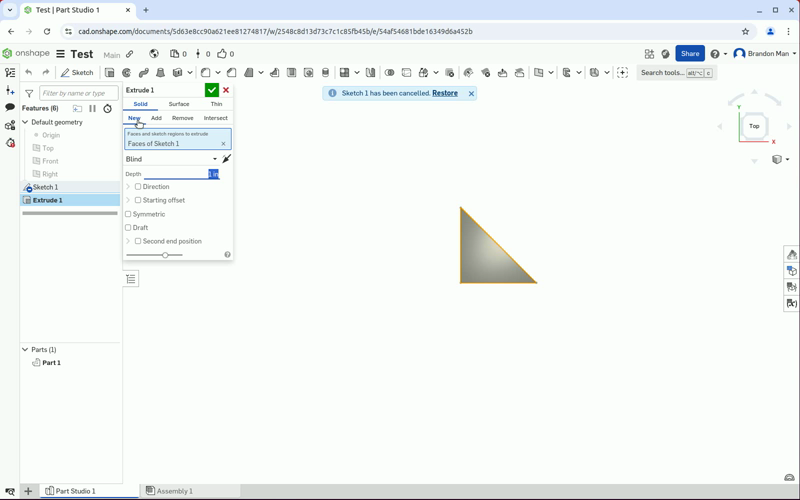
text(15.405)
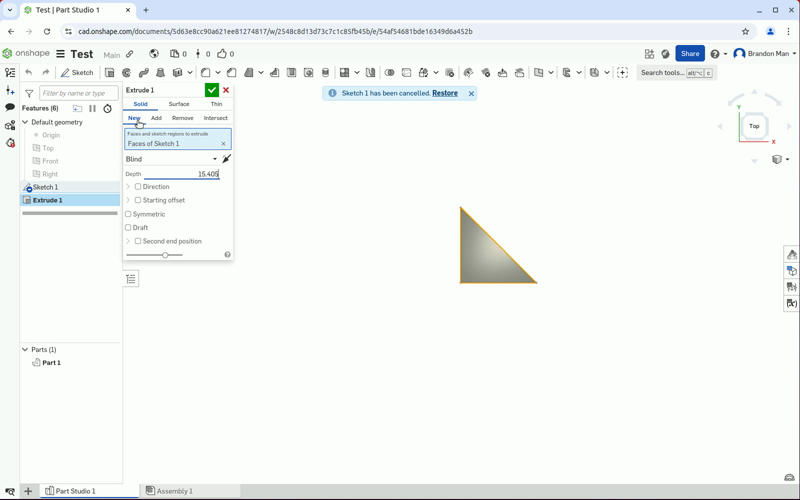
key(enter)
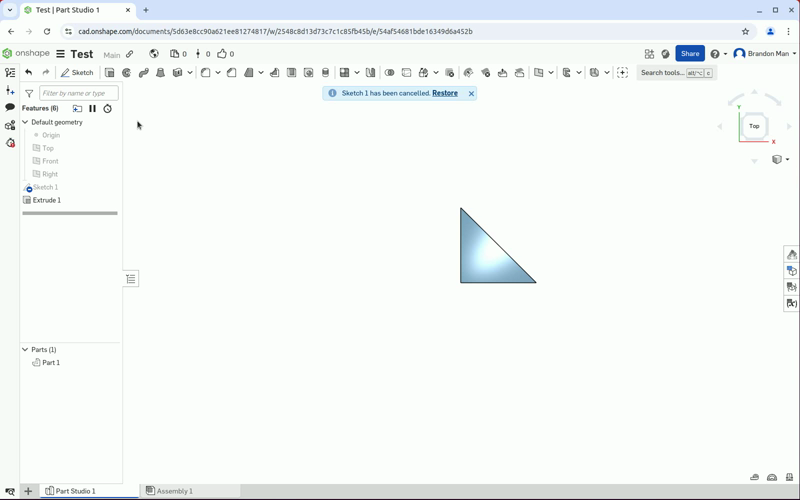
key(shift+h)
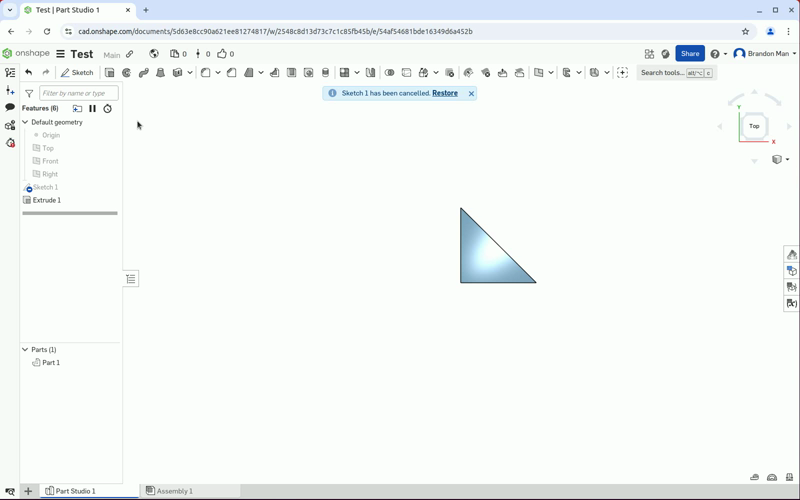
key(shift+h)
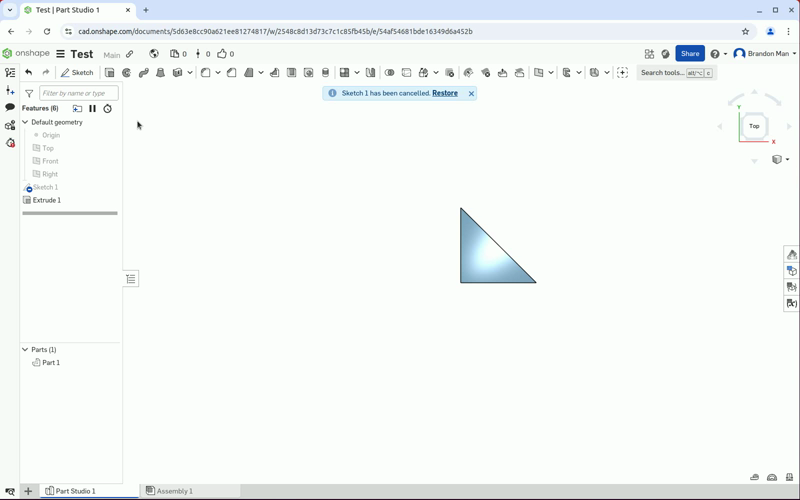
mouse_move(73, 189)
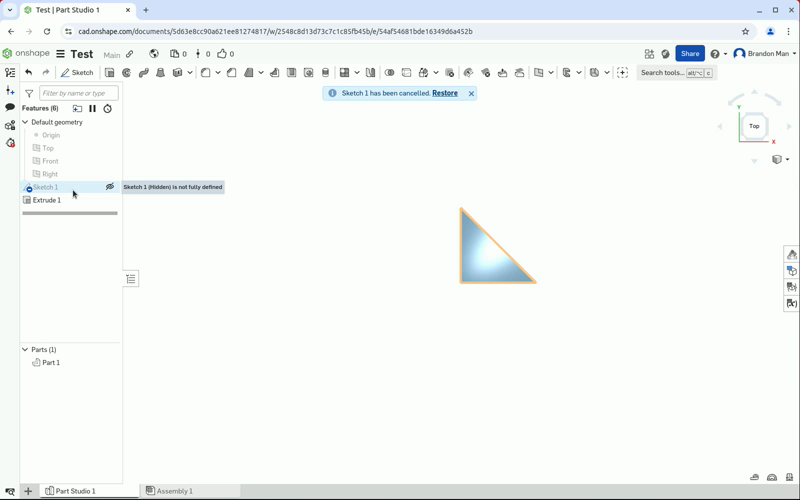
click(73, 189)
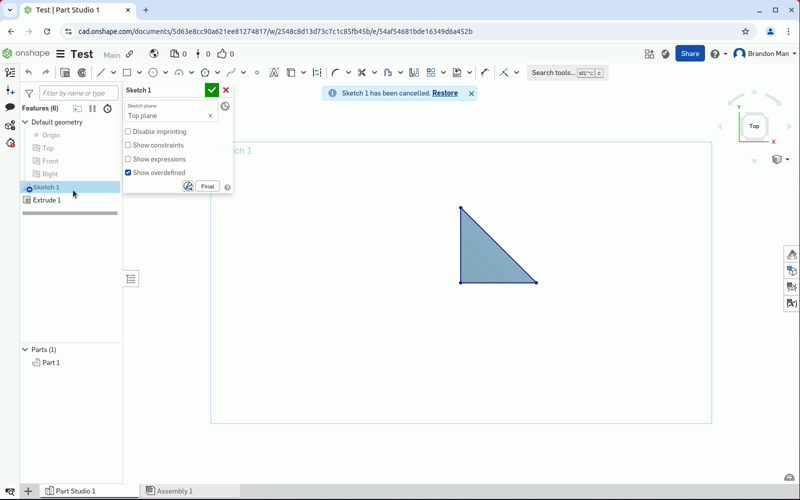
mouse_move(229, 92)
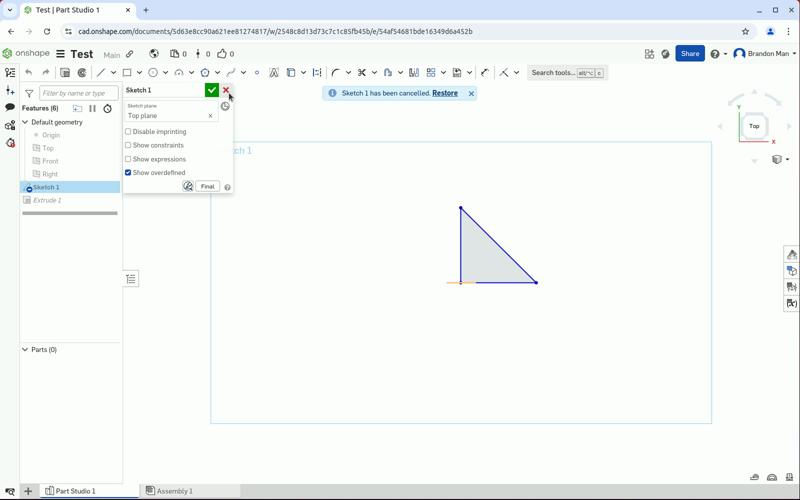
click(229, 92)
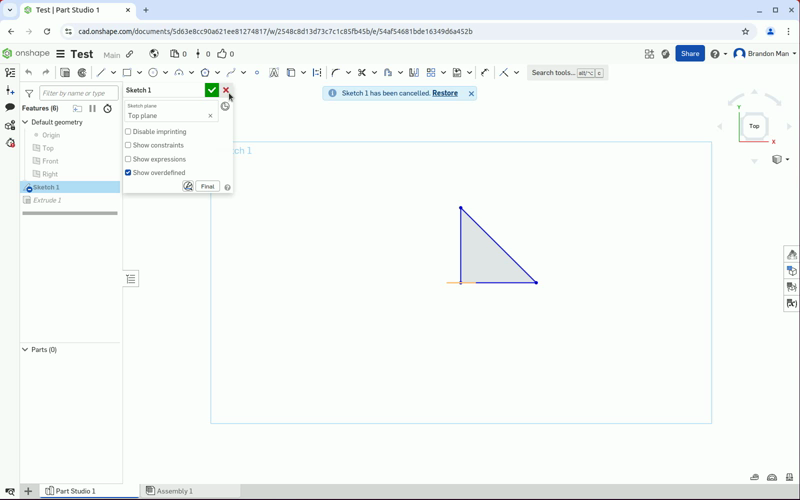
key(shift+s)
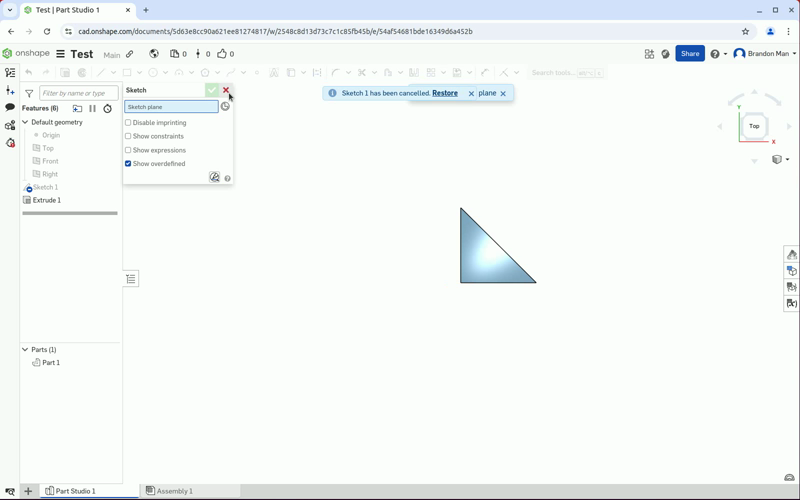
mouse_move(73, 150)
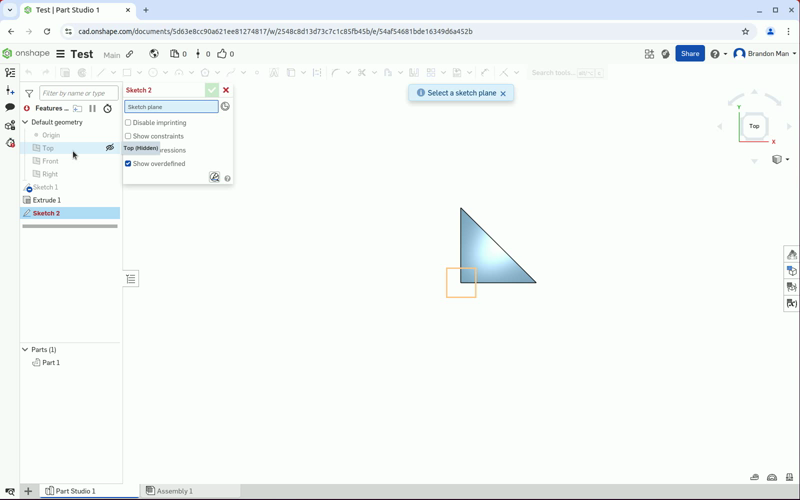
click(73, 150)
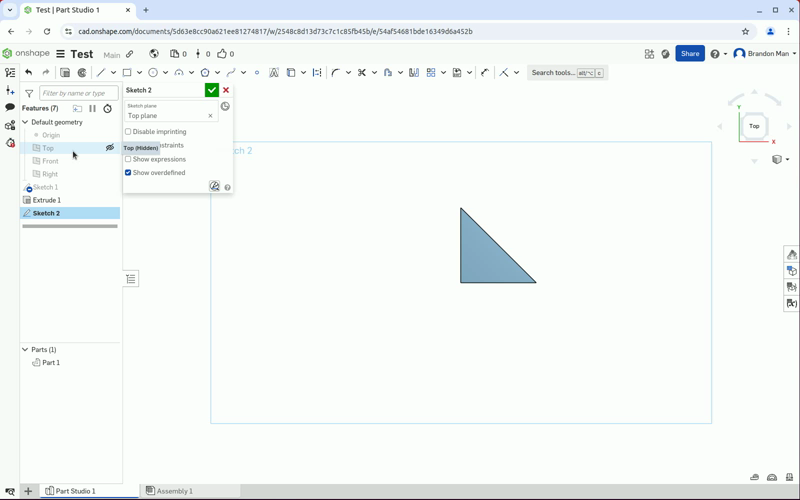
mouse_move(73, 352)
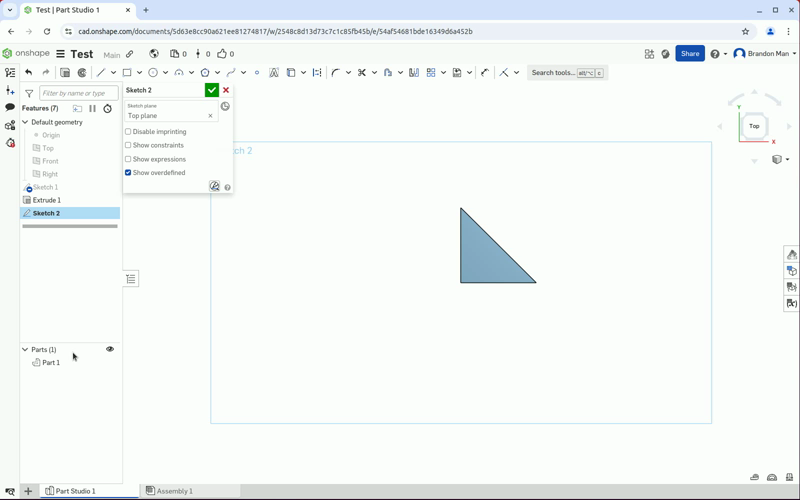
key(y)
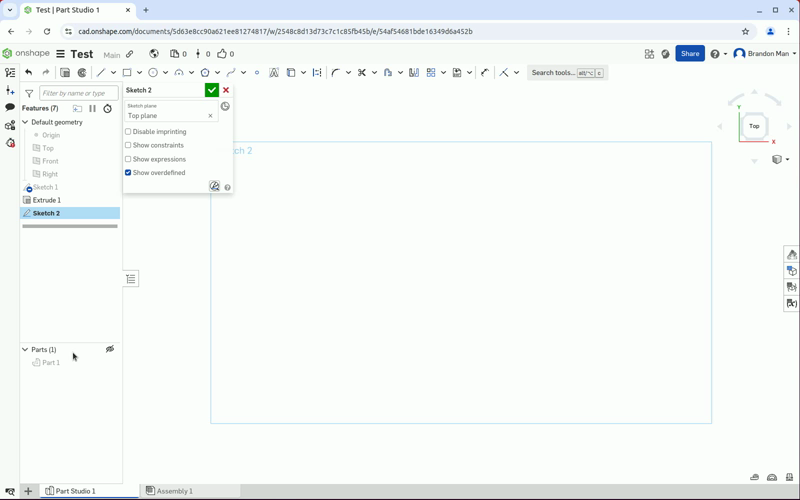
key(l)
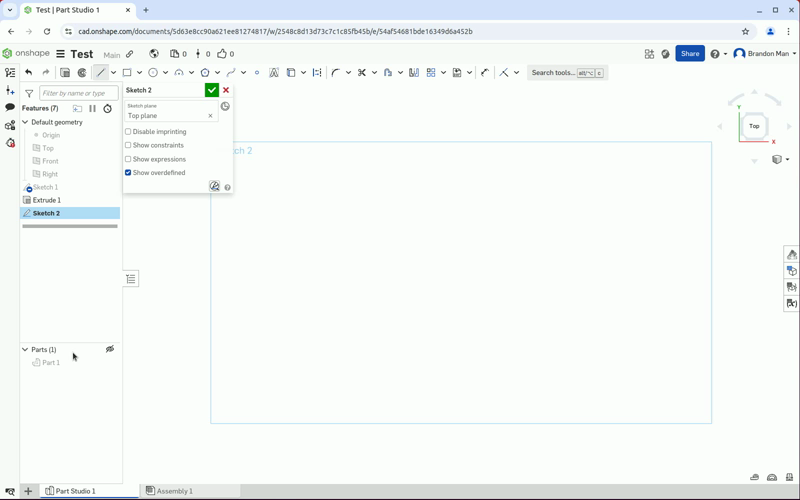
key_down(shift)
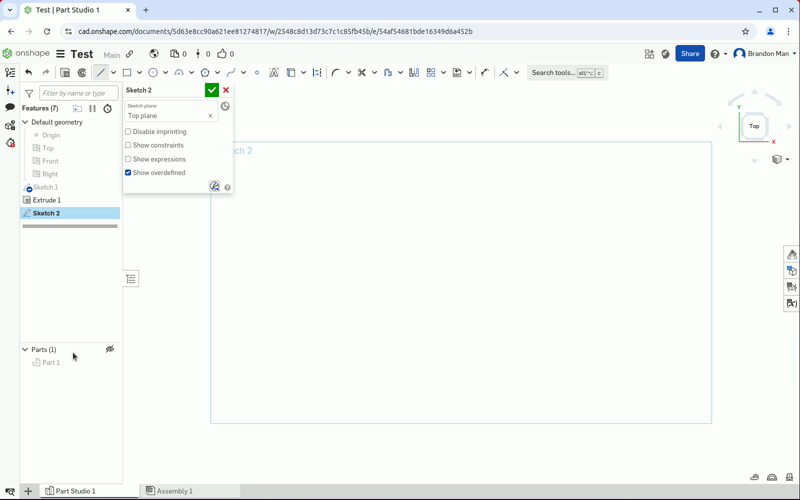
mouse_move(460, 207)
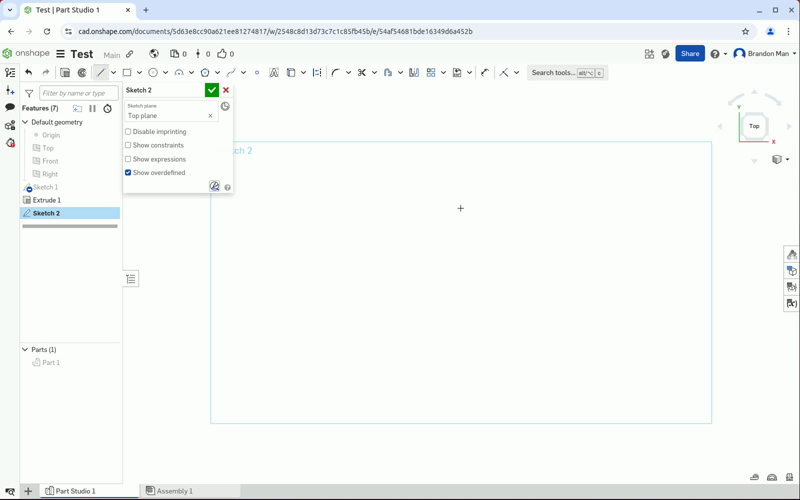
click(460, 207)
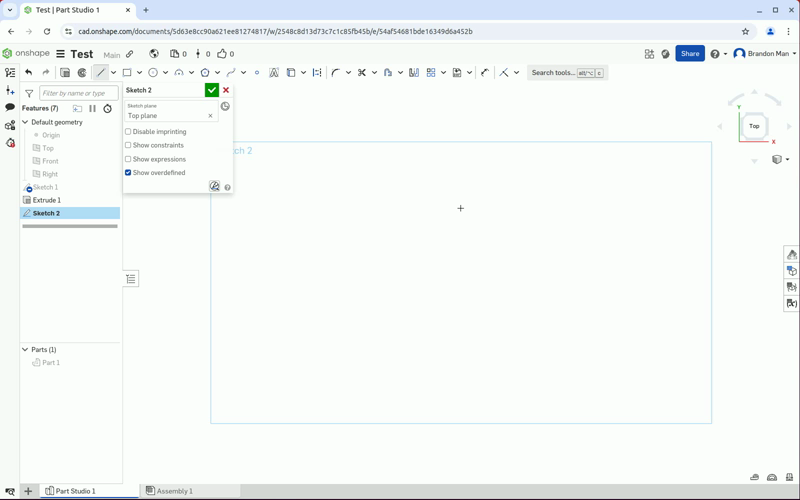
key_up(shift)
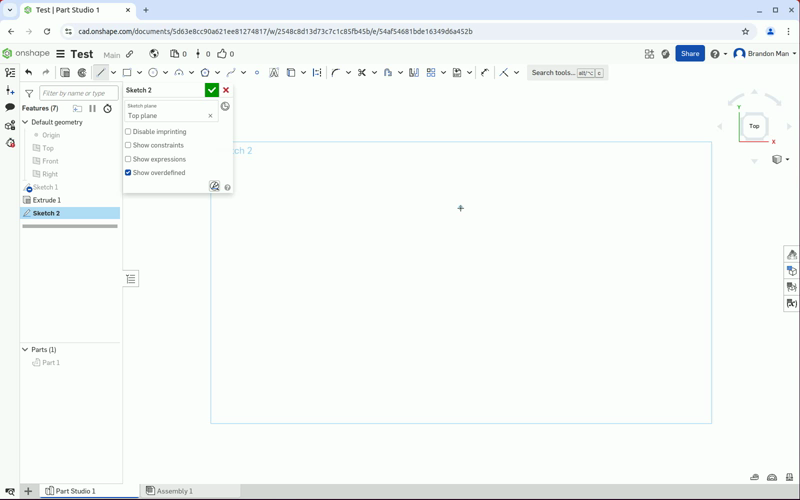
key_down(shift)
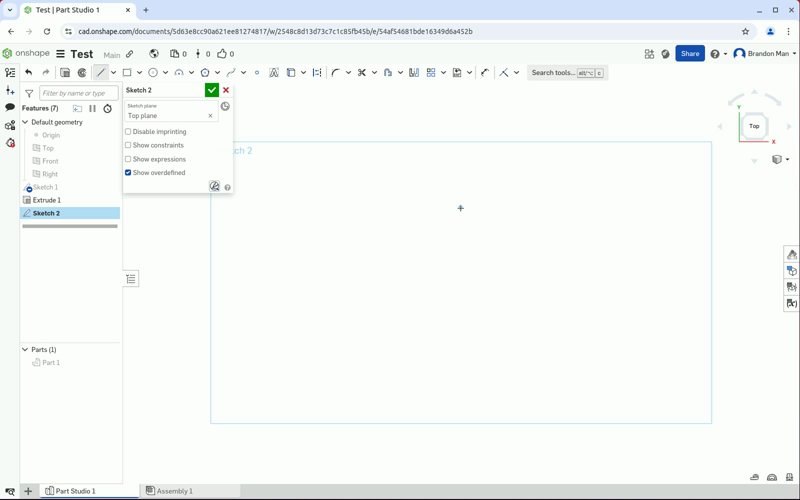
mouse_move(535, 282)
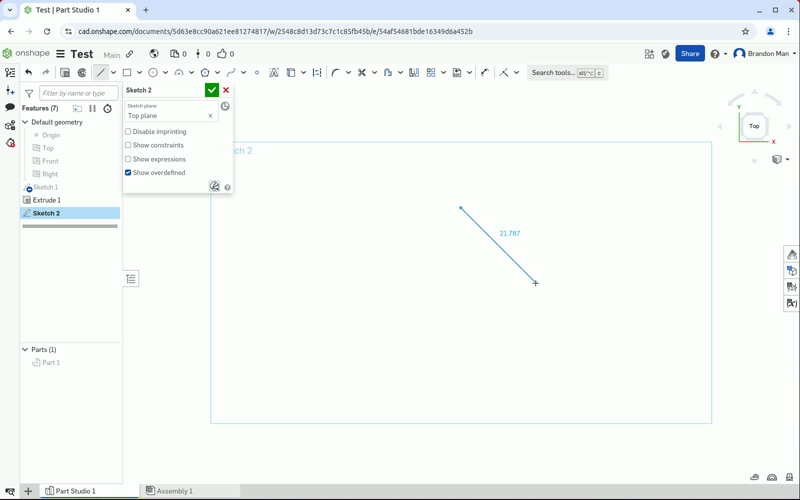
click(535, 282)
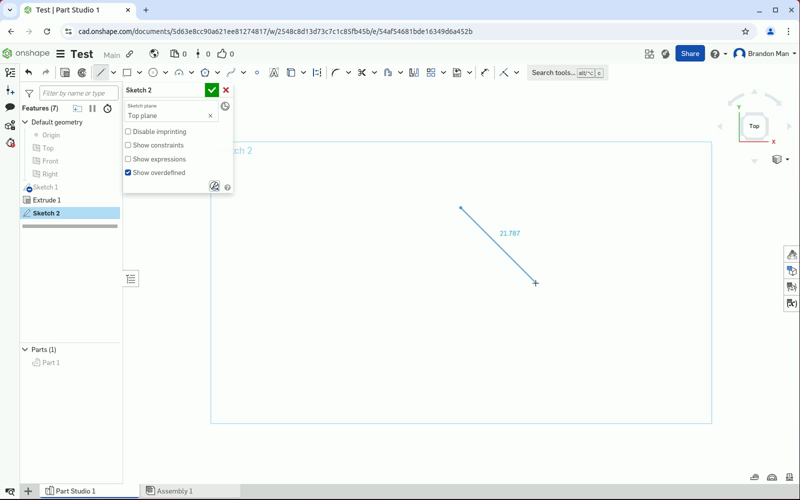
key_up(shift)
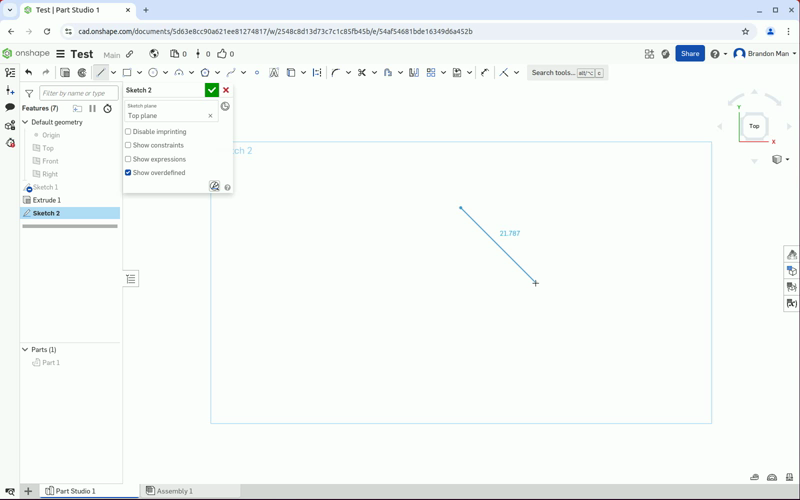
key_down(shift)
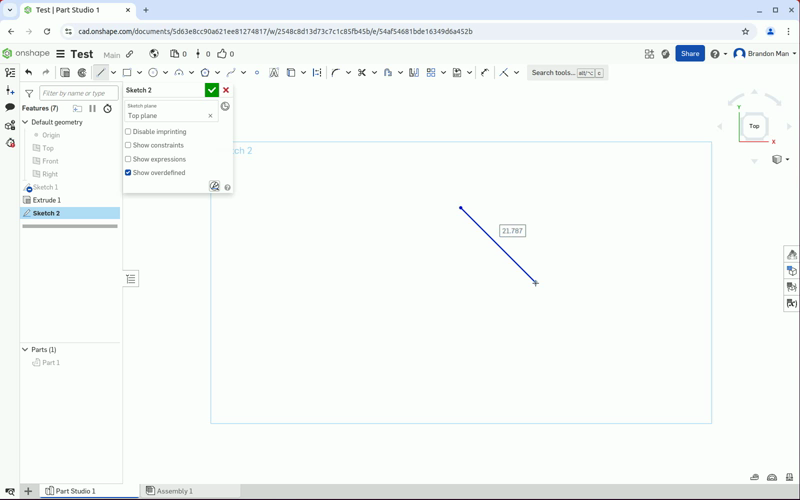
mouse_move(565, 282)
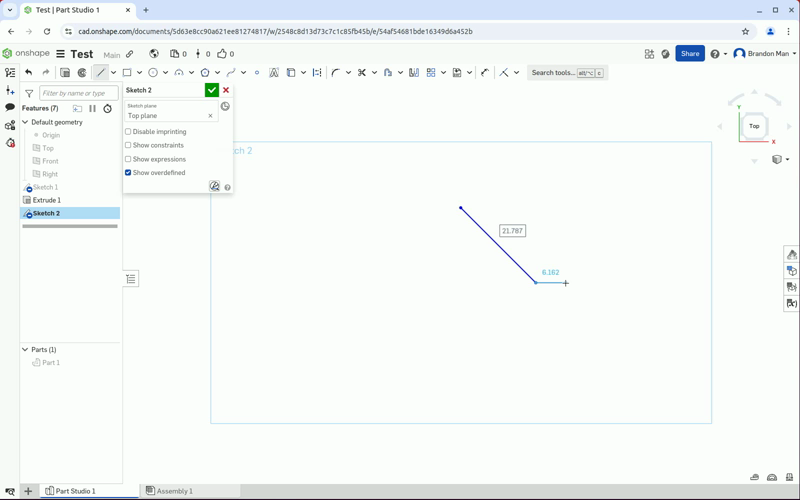
mouse_move(573, 282)
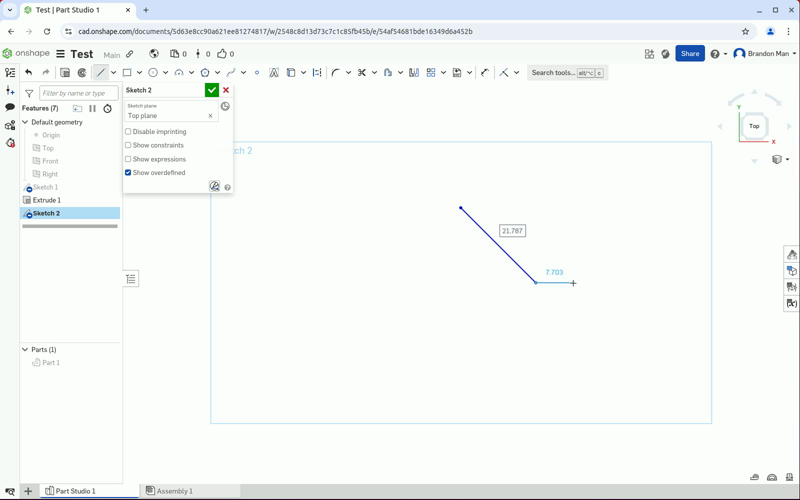
click(573, 282)
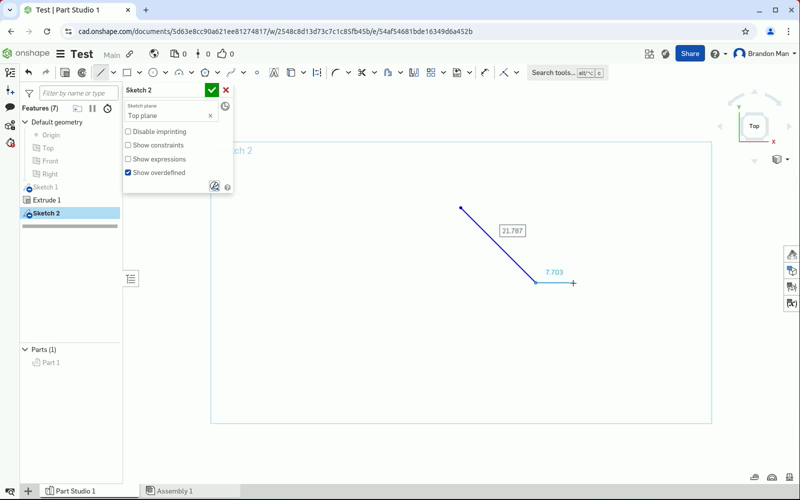
key_up(shift)
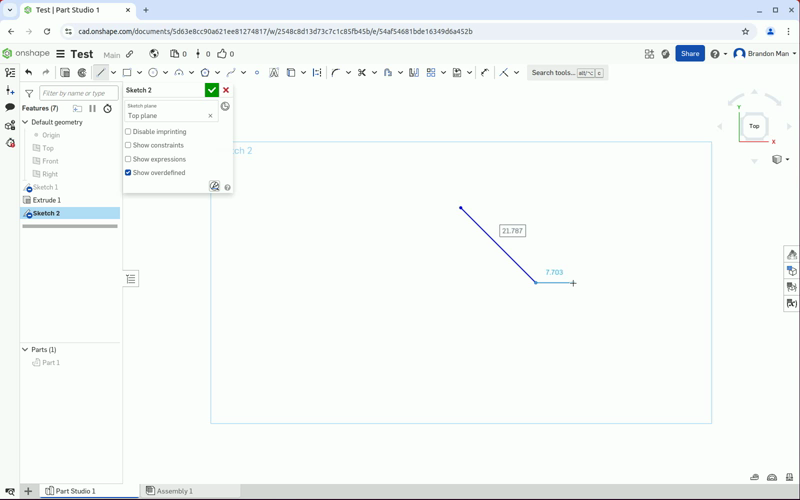
key_down(shift)
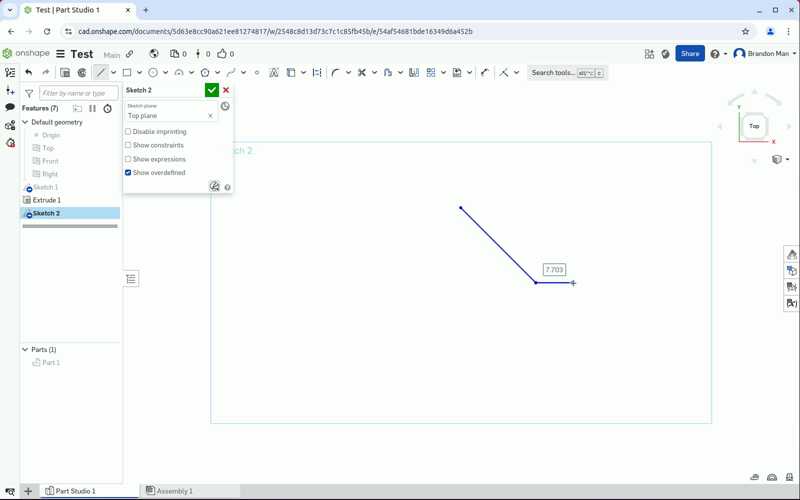
mouse_move(589, 282)
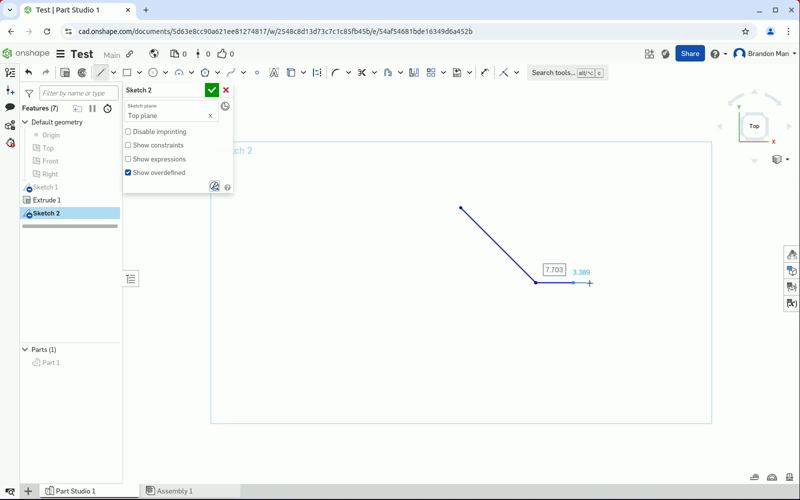
mouse_move(573, 263)
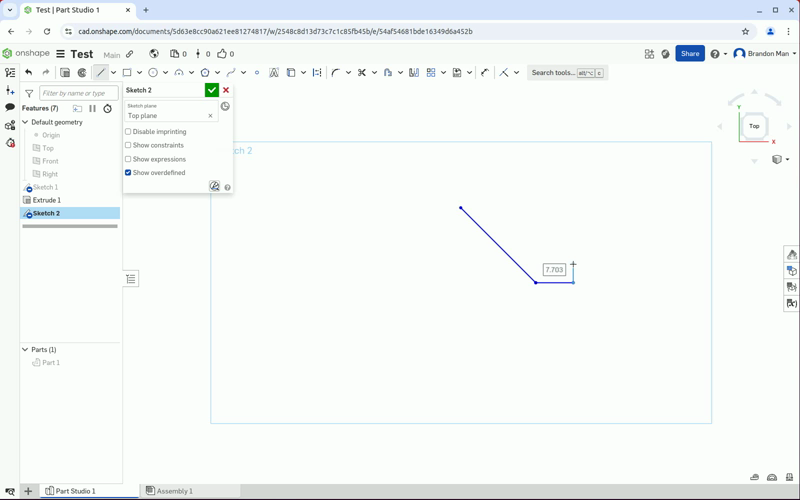
click(573, 263)
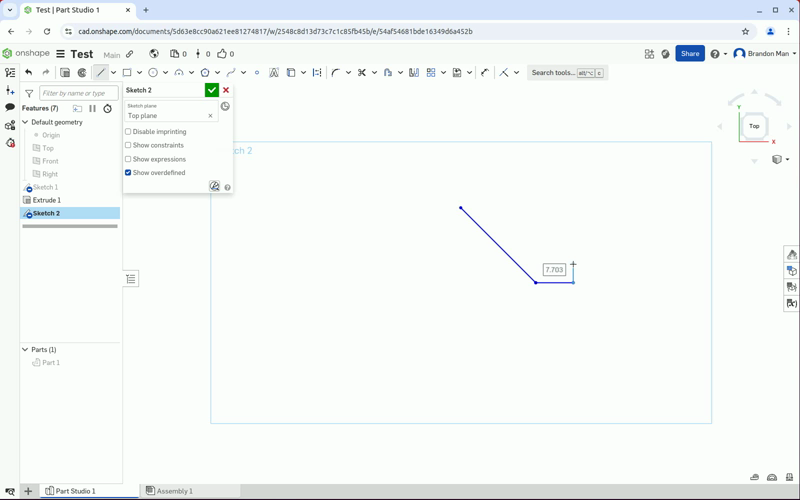
key_up(shift)
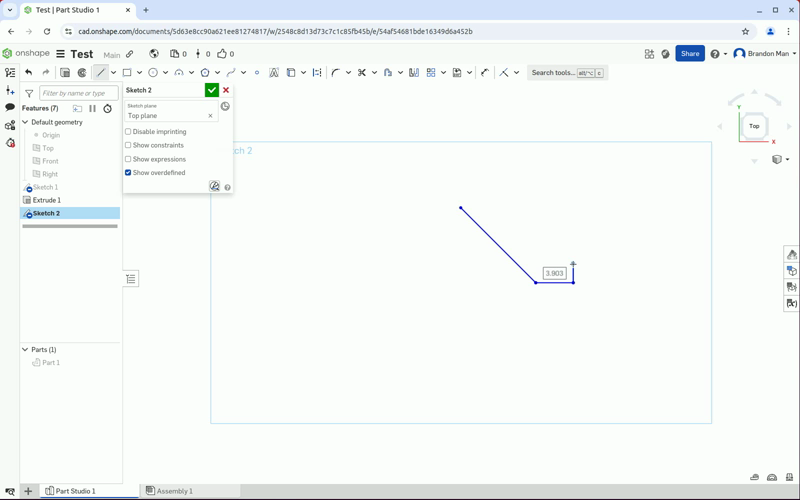
key_down(shift)
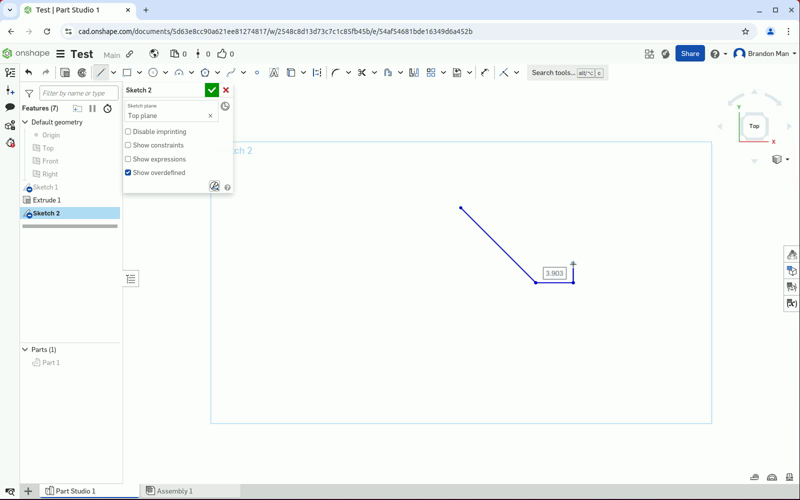
mouse_move(517, 207)
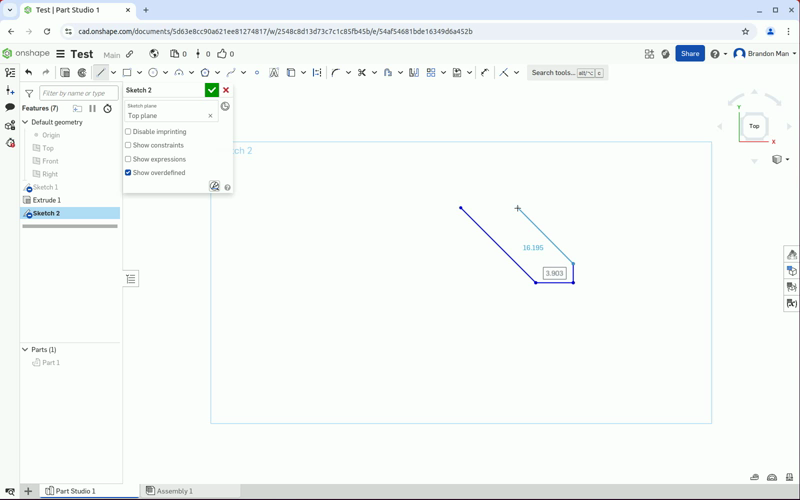
click(517, 207)
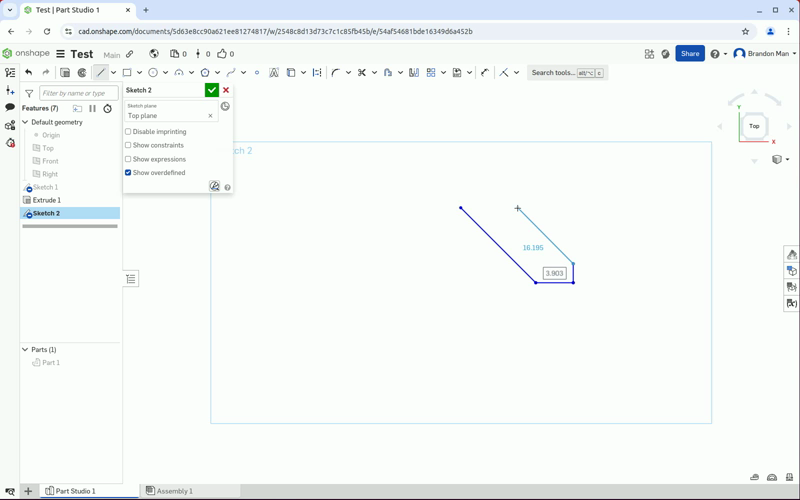
key_up(shift)
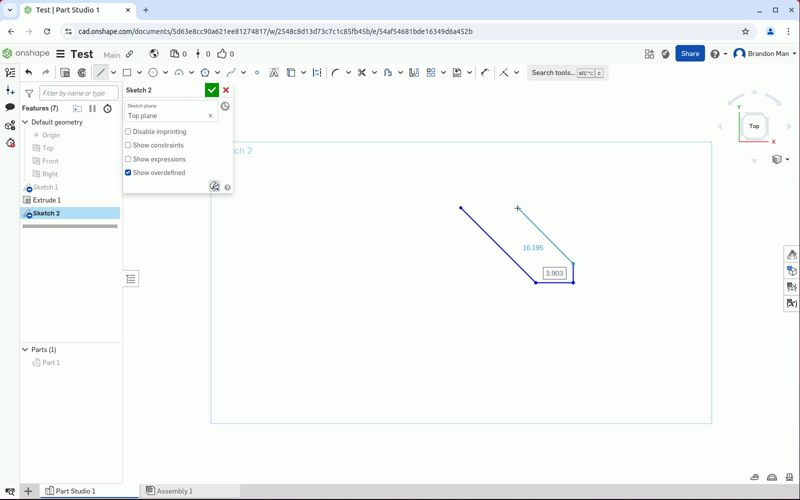
mouse_move(547, 207)
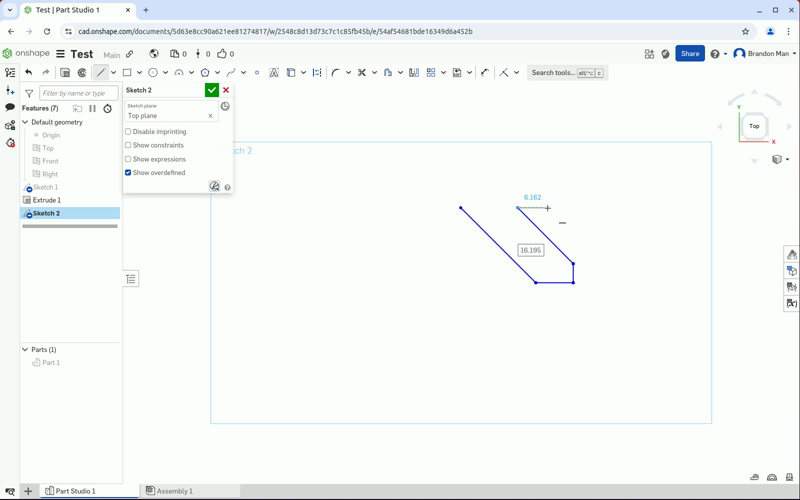
key_down(shift)
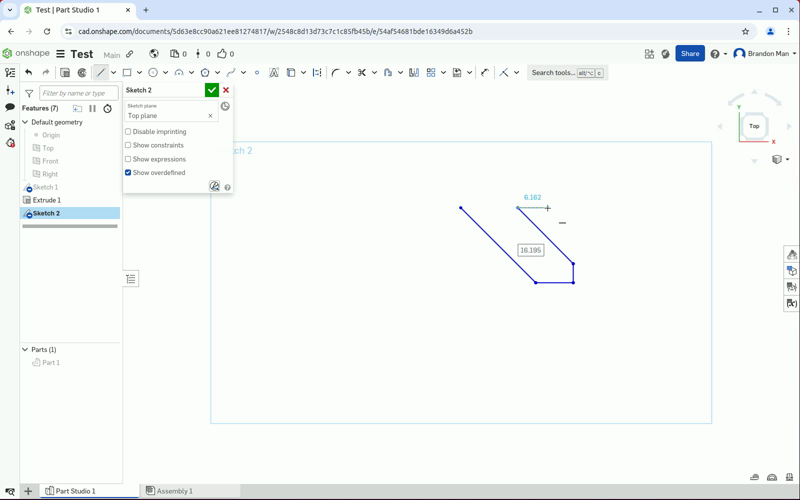
mouse_move(460, 207)
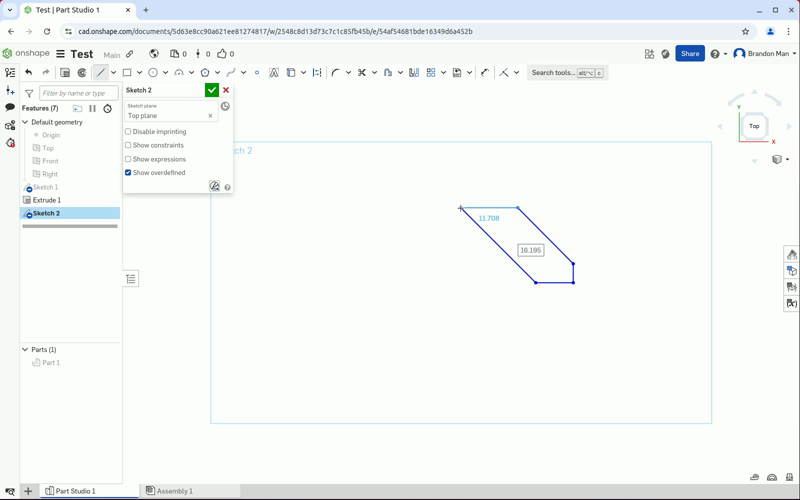
key_up(shift)
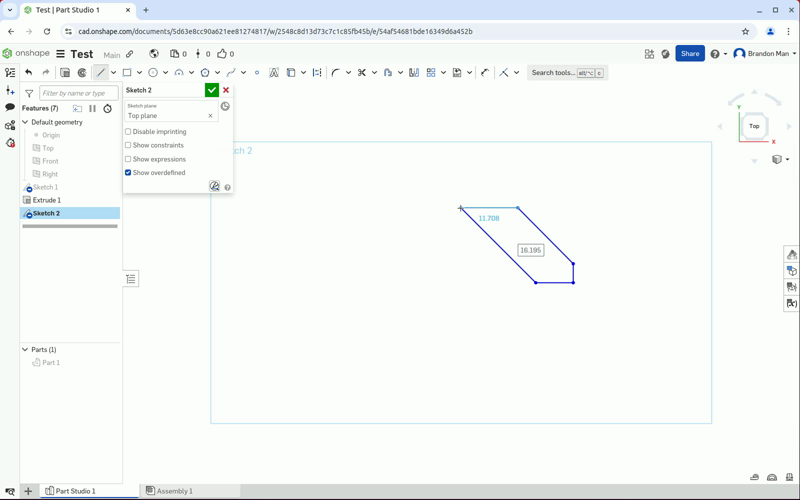
click(460, 207)
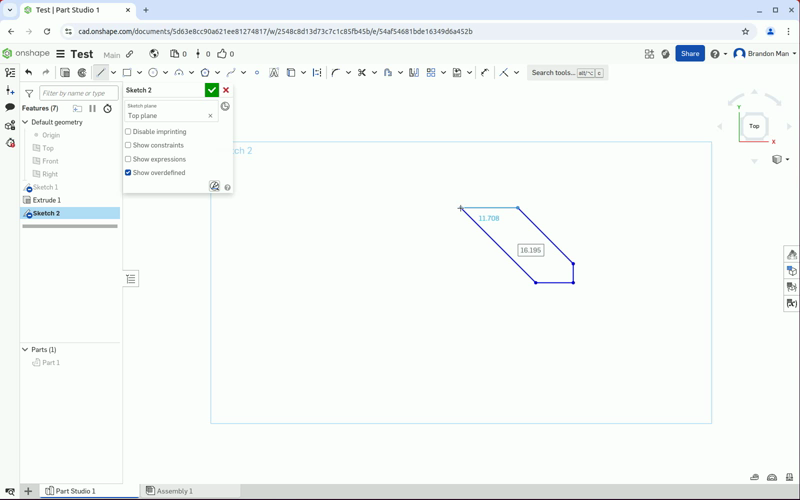
key(esc)
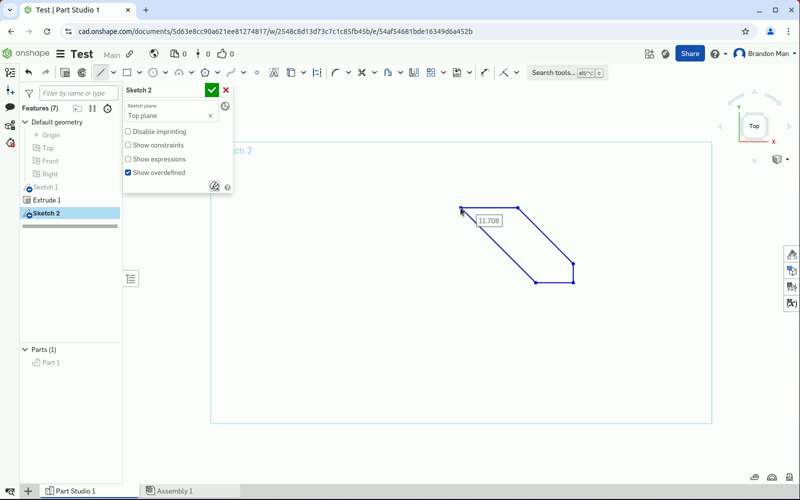
mouse_move(490, 227)
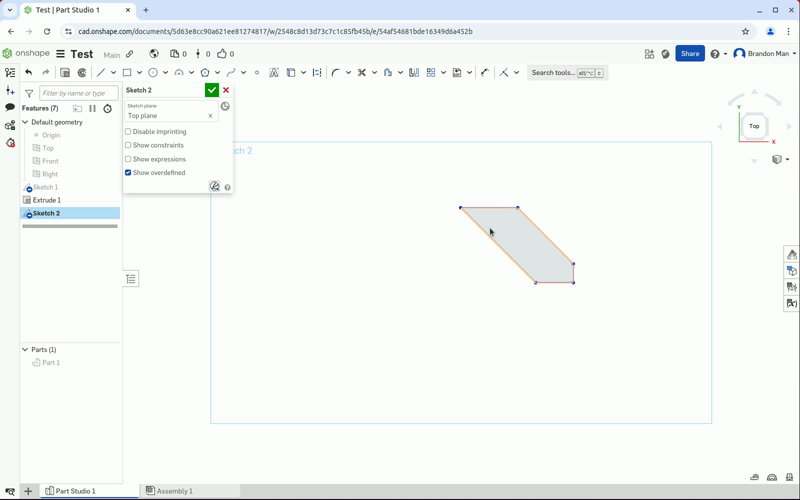
click(490, 227)
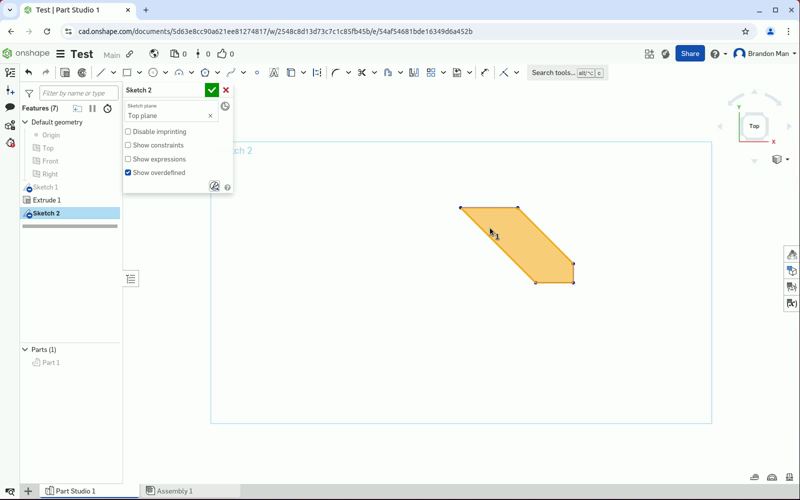
mouse_move(73, 352)
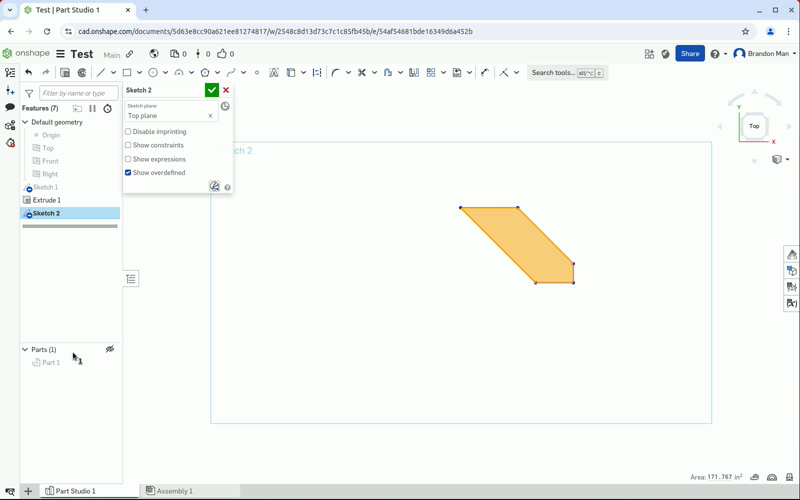
key(shift+y)
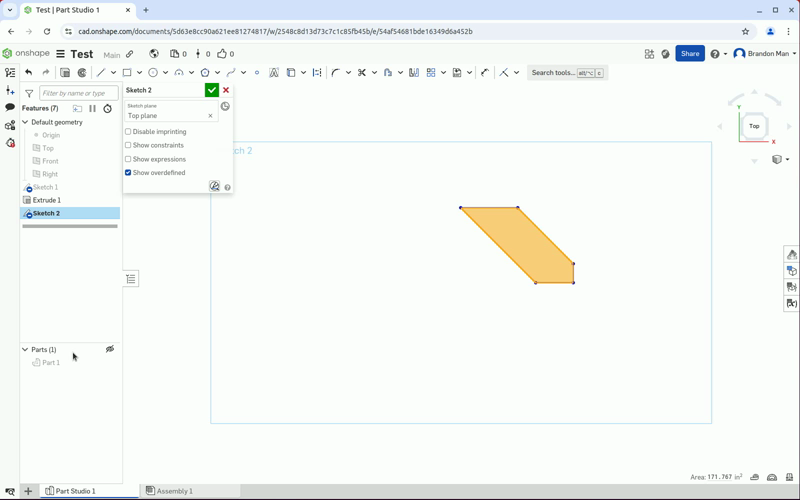
key(shift+e)
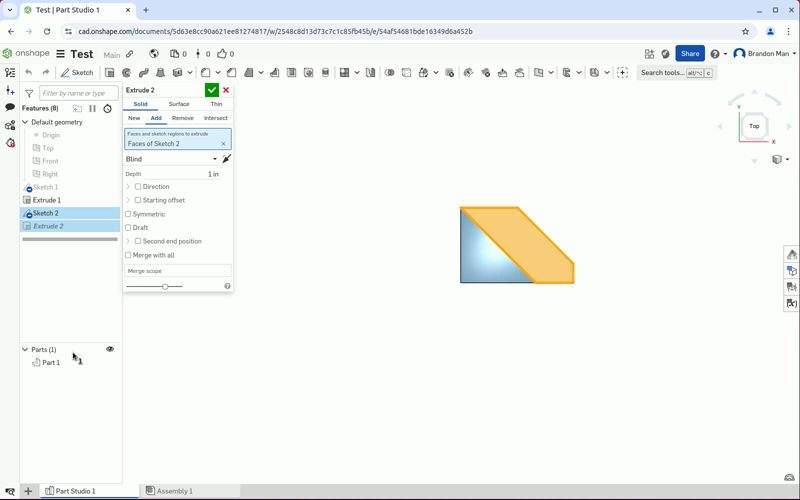
mouse_move(143, 106)
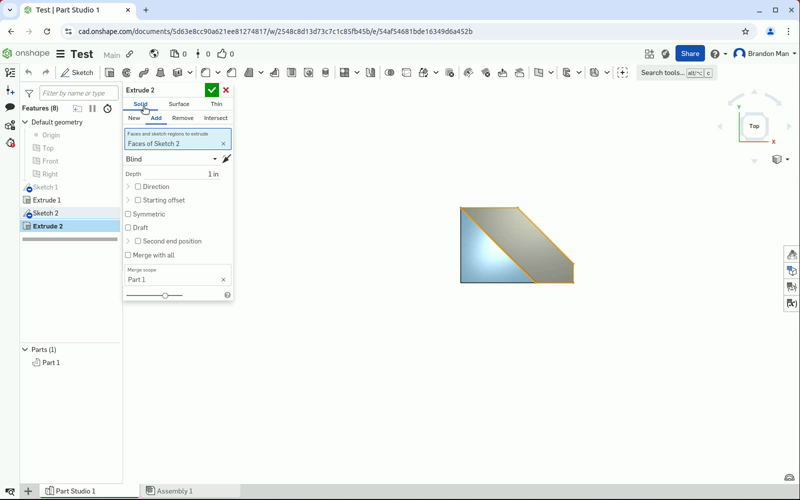
click(143, 106)
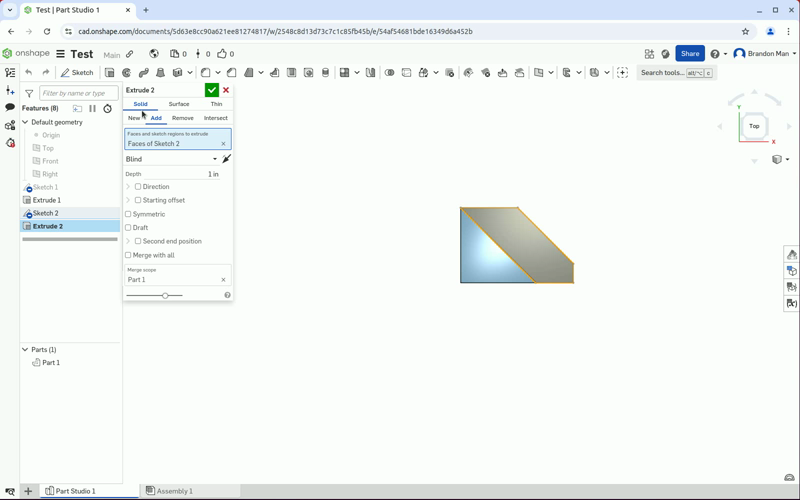
mouse_move(137, 120)
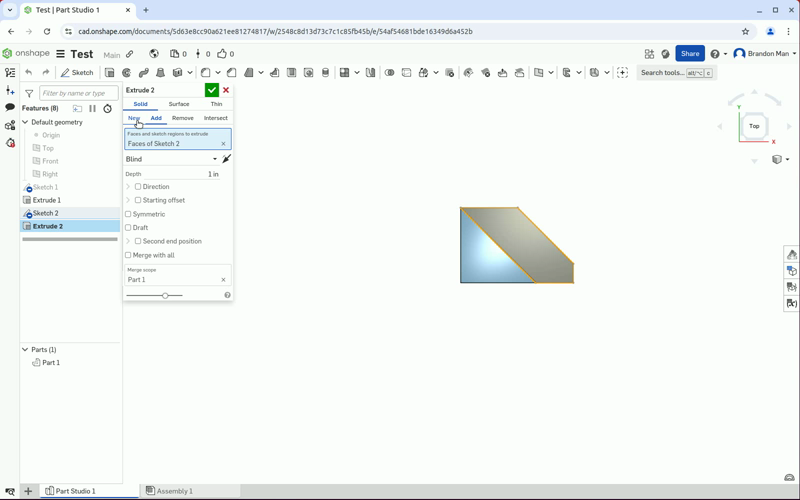
click(137, 120)
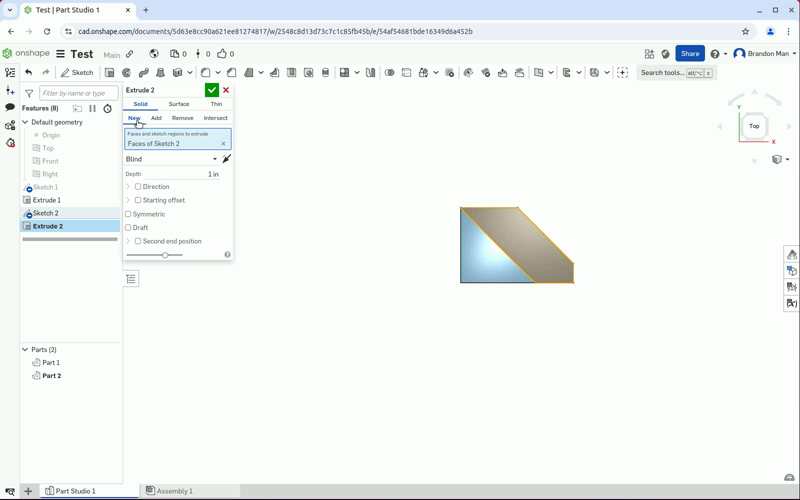
key(tab, 4)
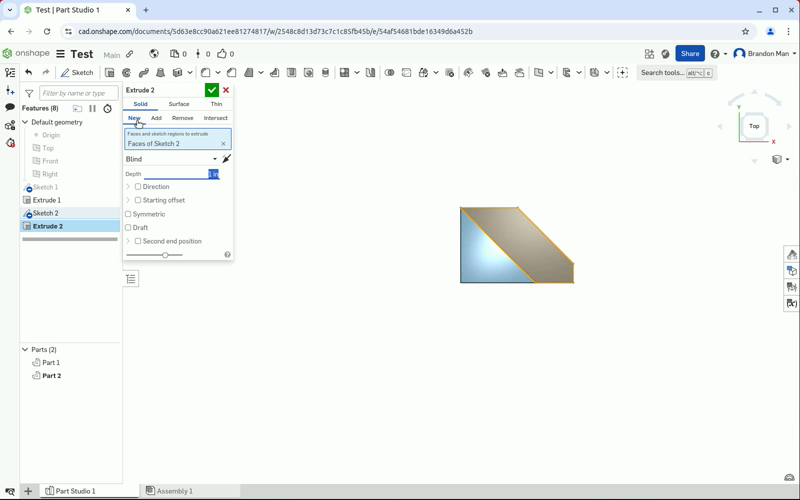
text(7.703)
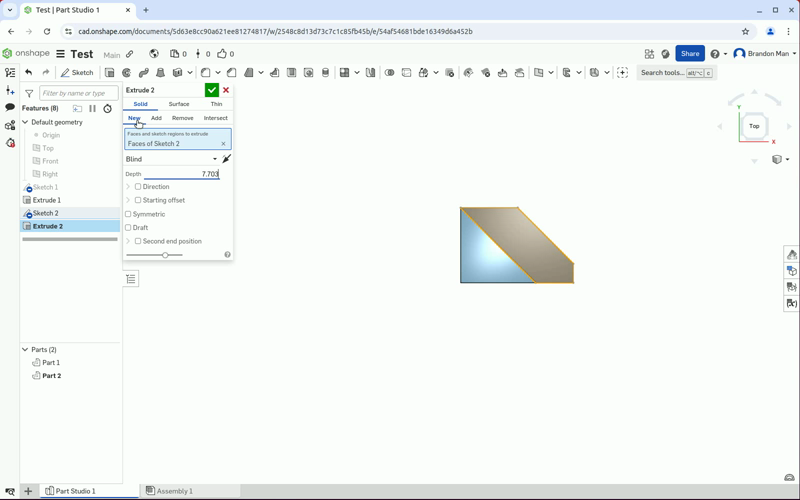
key(enter)
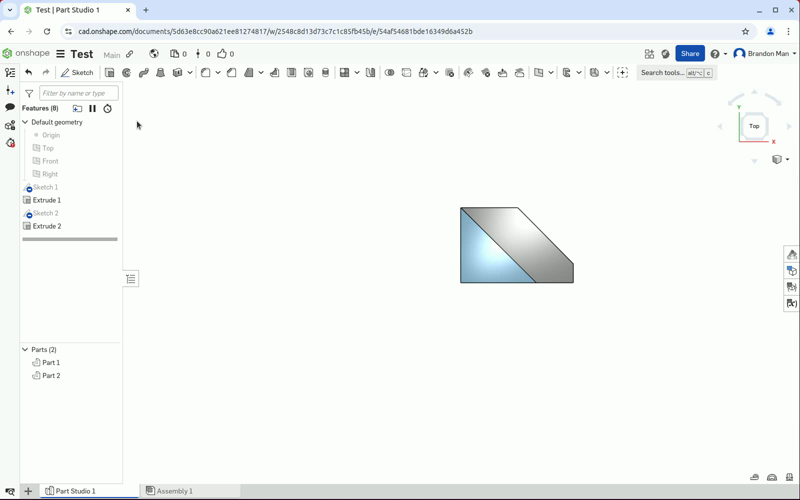
key(shift+h)
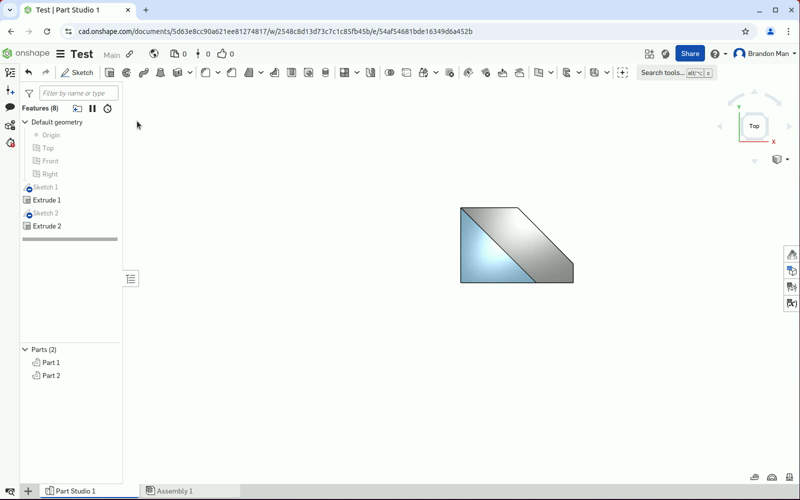
key(shift+h)
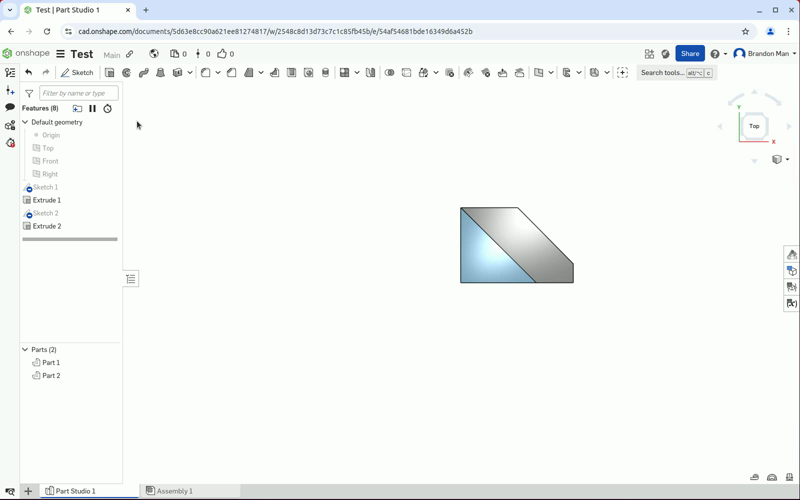
mouse_move(73, 189)
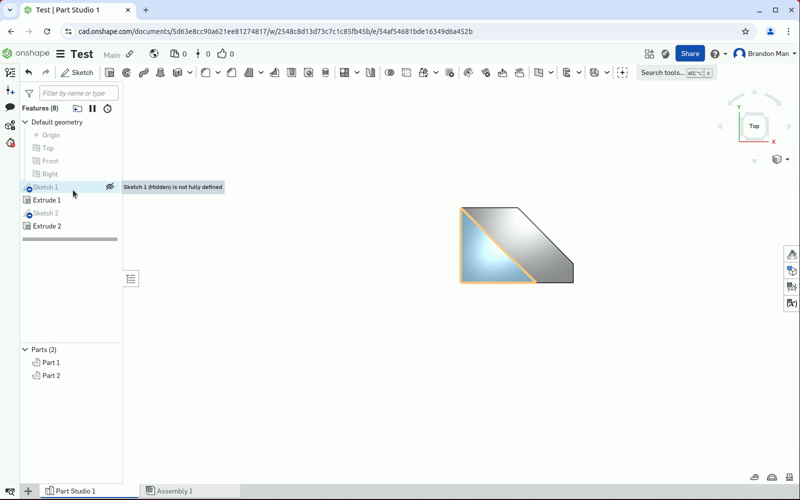
click(73, 189)
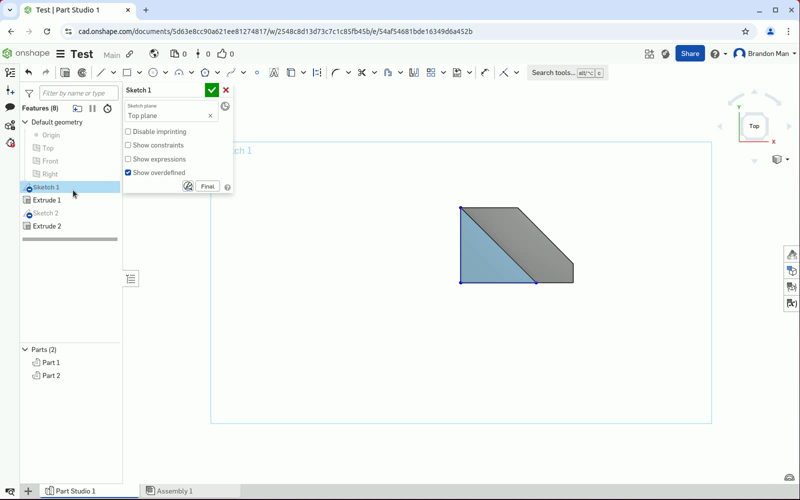
mouse_move(229, 92)
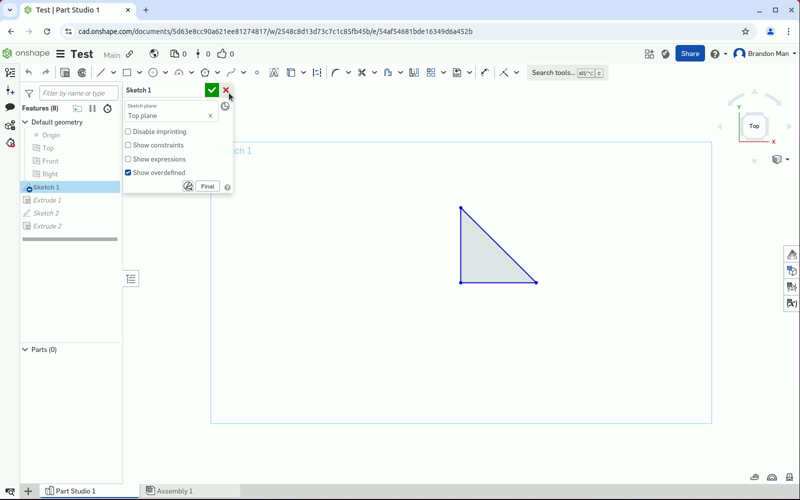
click(229, 92)
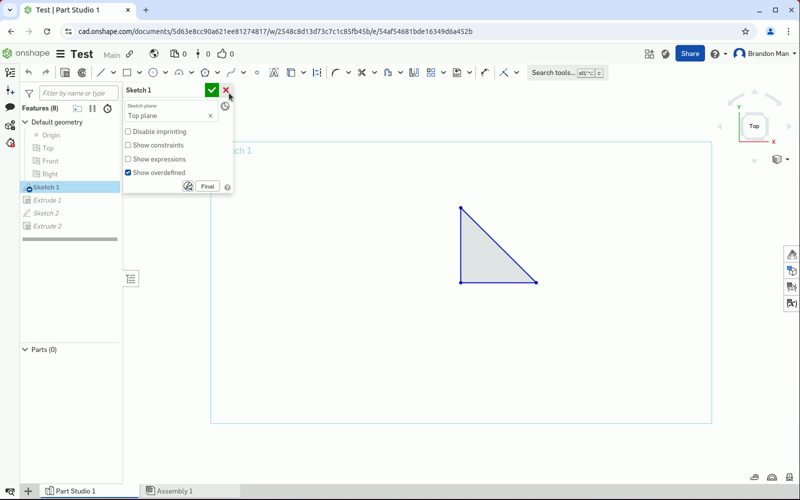
key(shift+s)
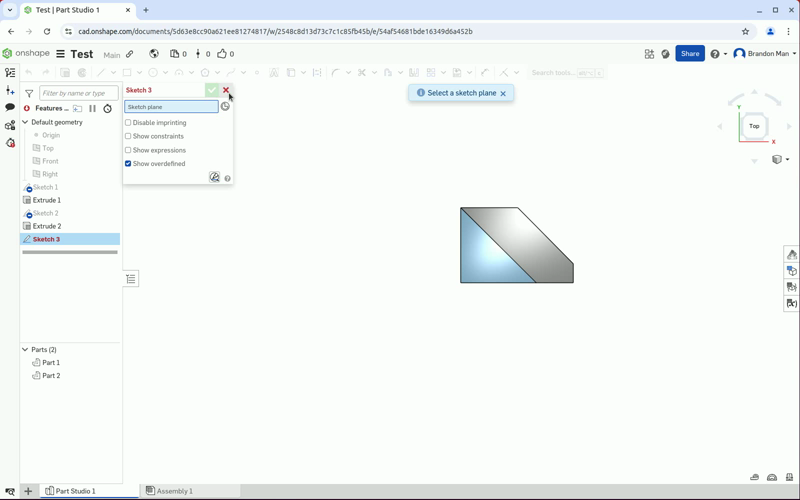
mouse_move(73, 150)
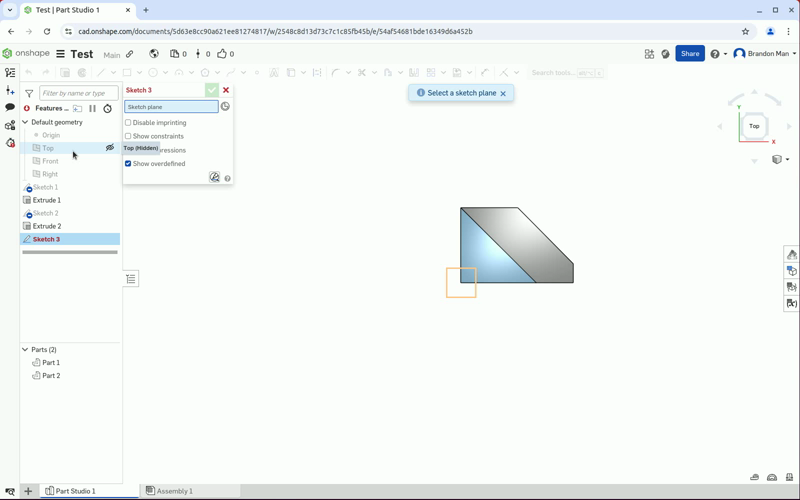
click(73, 150)
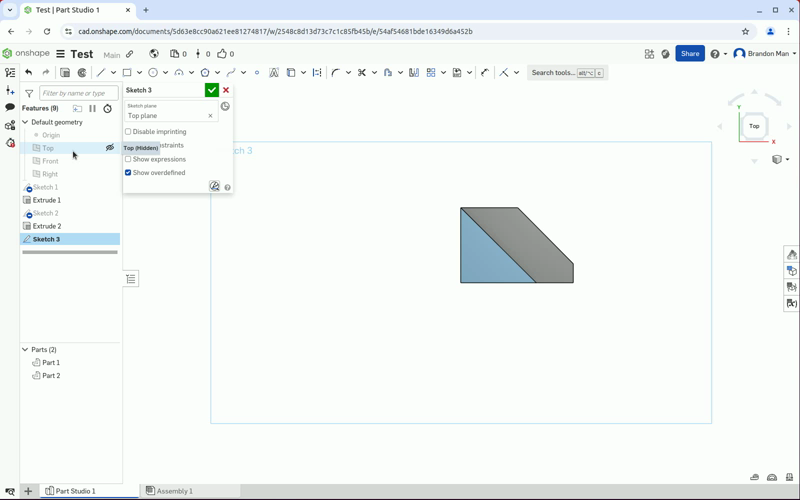
mouse_move(73, 352)
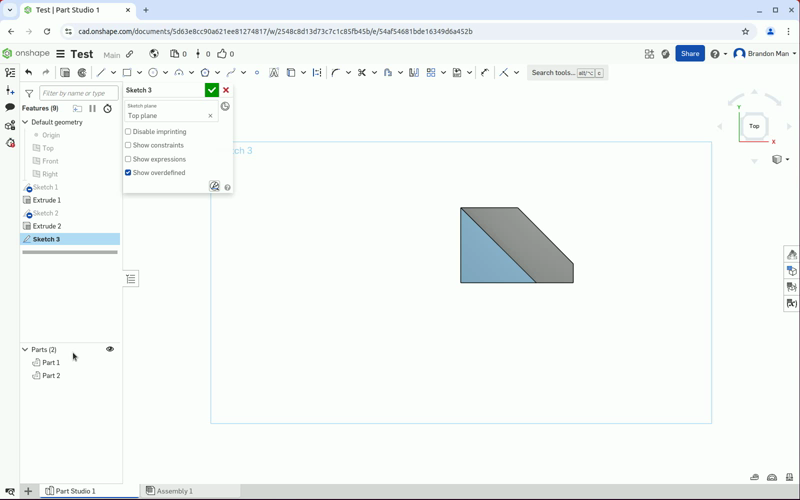
key(y)
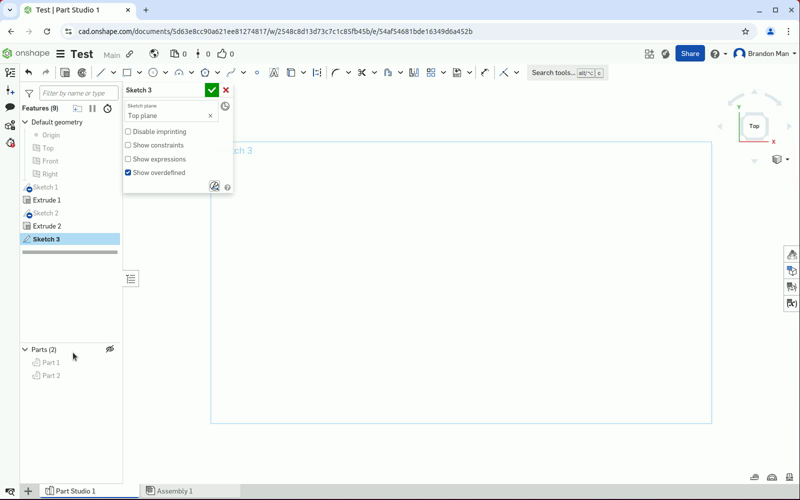
key(l)
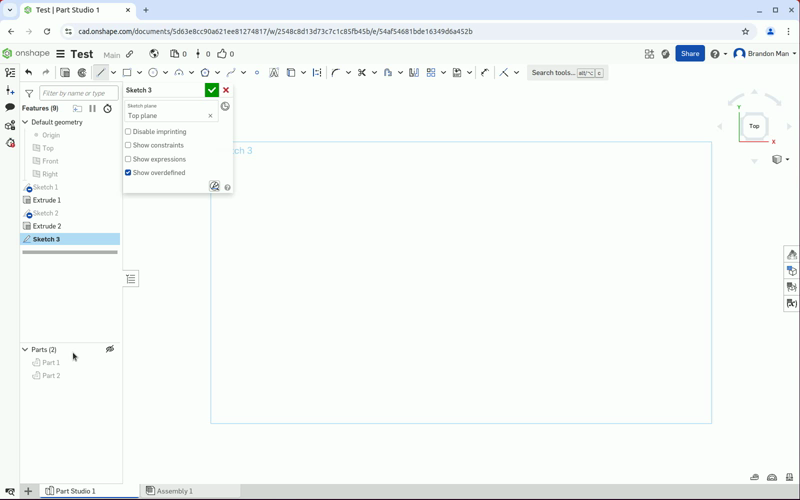
key_down(shift)
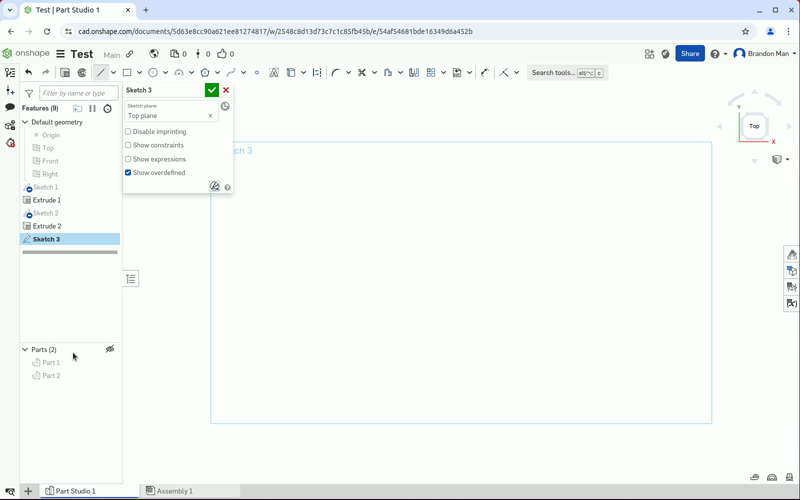
mouse_move(516, 207)
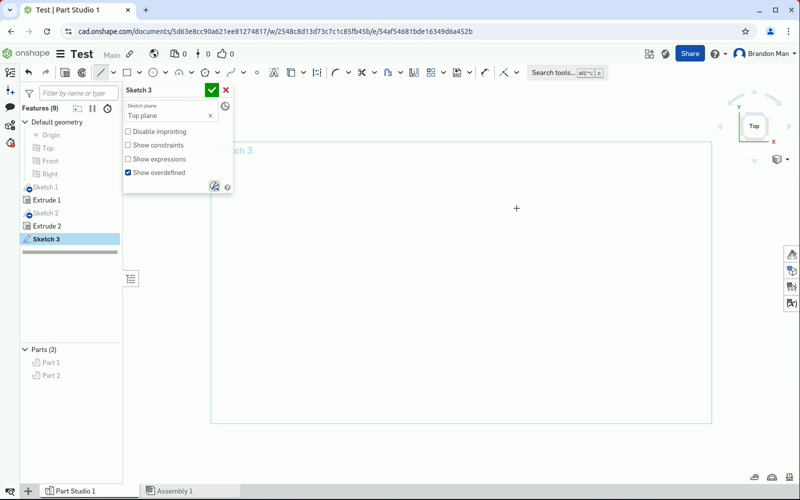
click(516, 207)
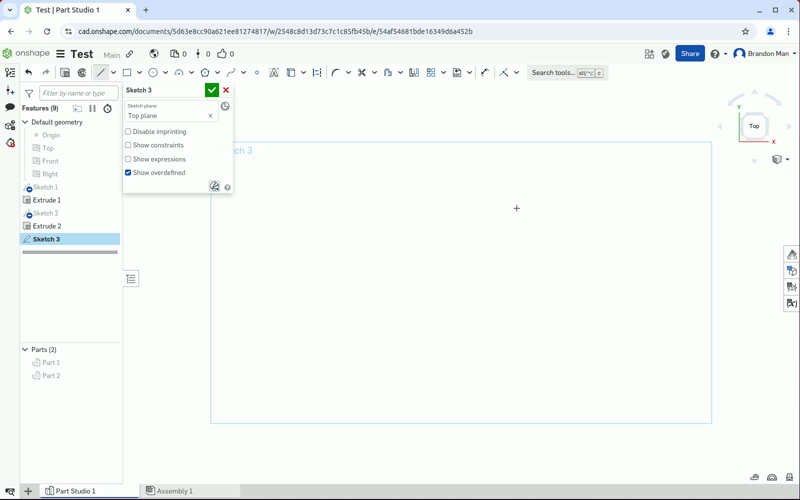
key_up(shift)
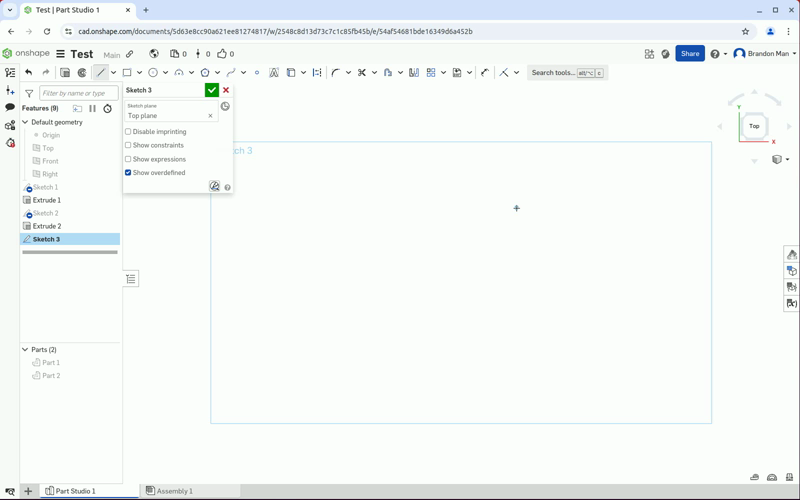
key_down(shift)
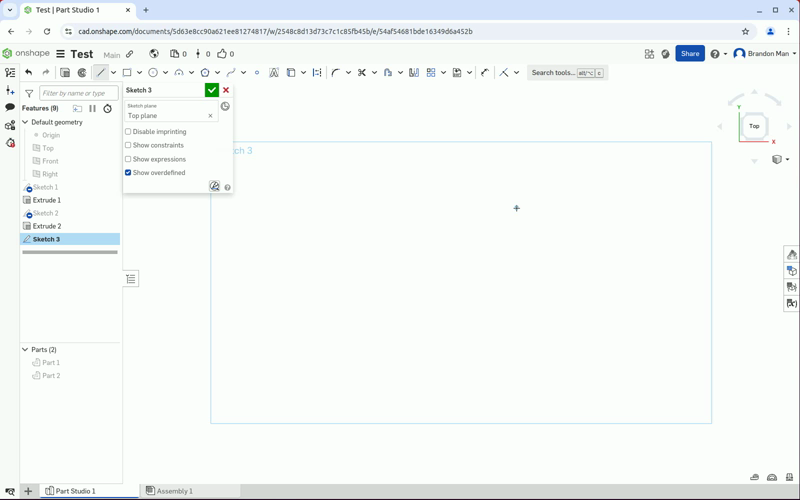
mouse_move(573, 264)
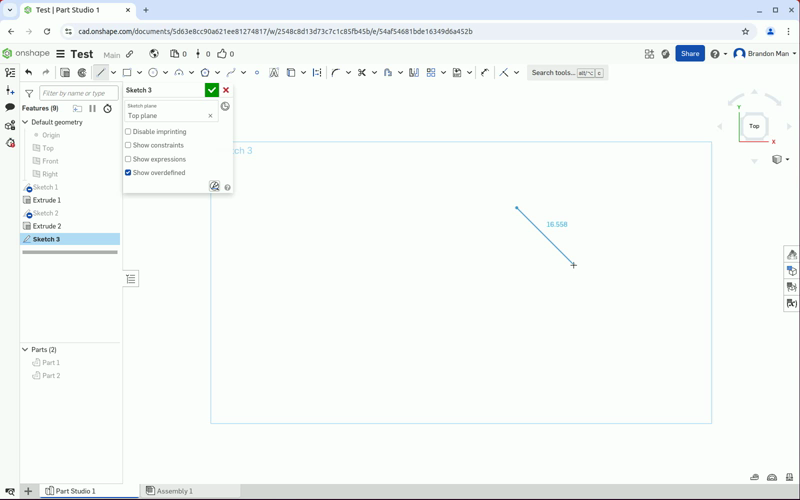
click(573, 264)
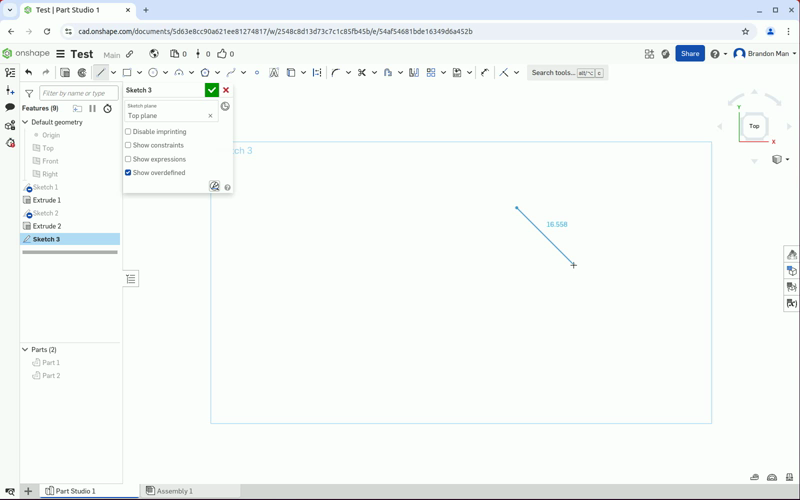
key_up(shift)
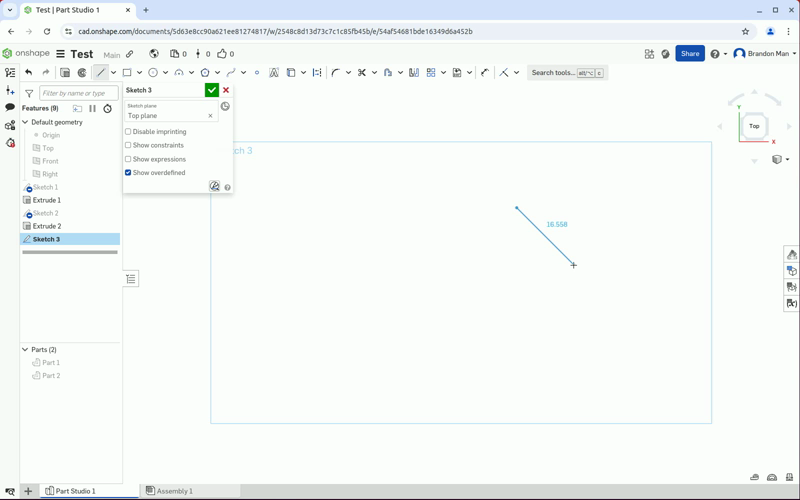
key_down(shift)
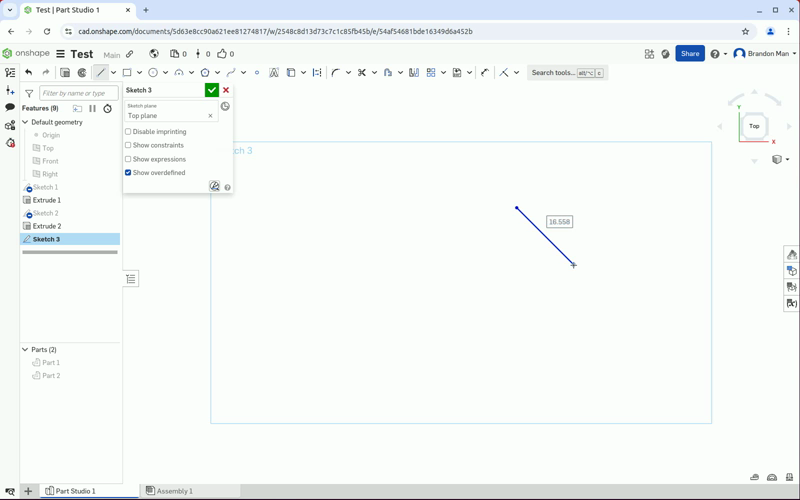
mouse_move(589, 264)
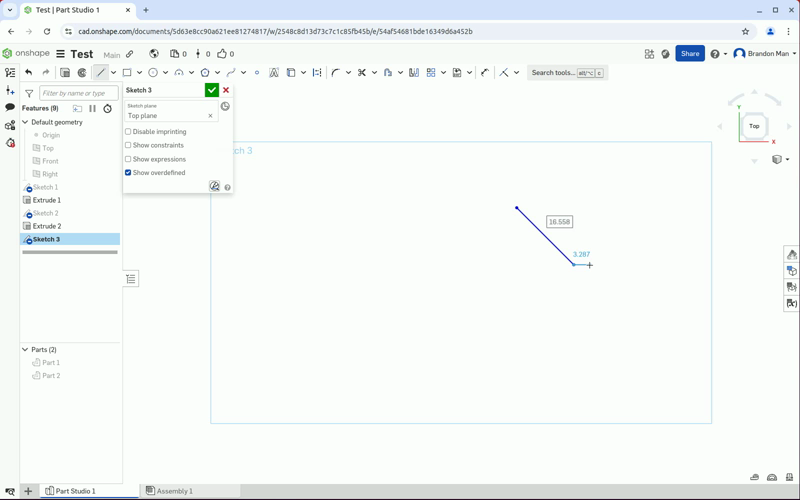
mouse_move(573, 207)
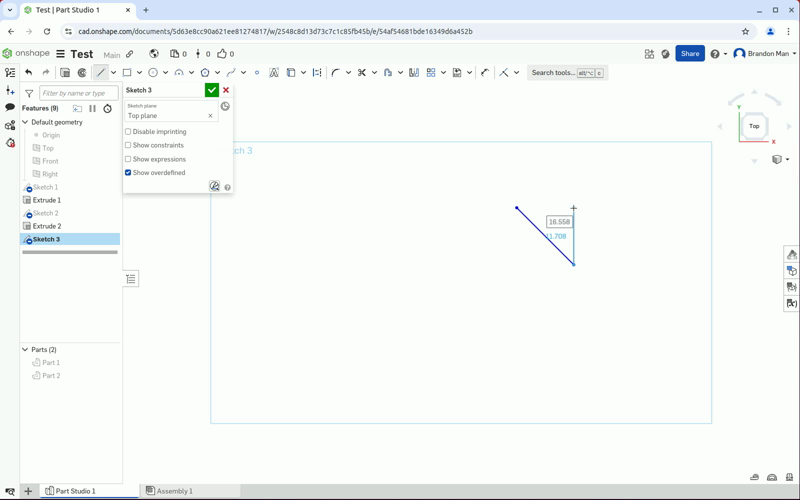
click(573, 207)
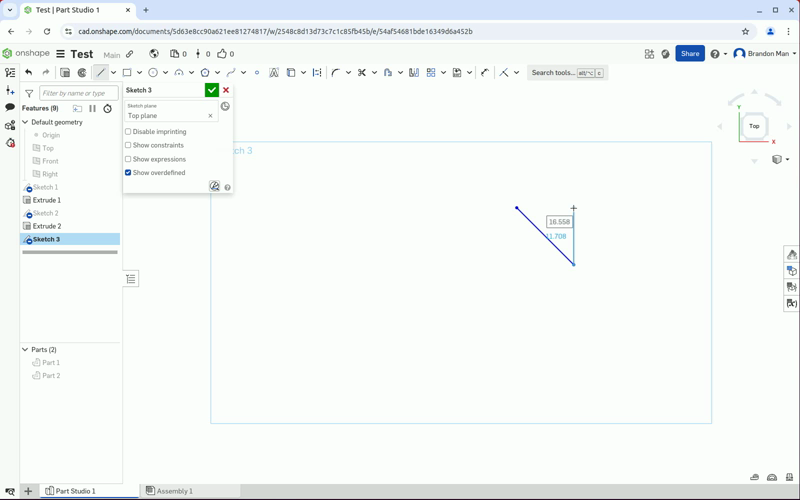
key_up(shift)
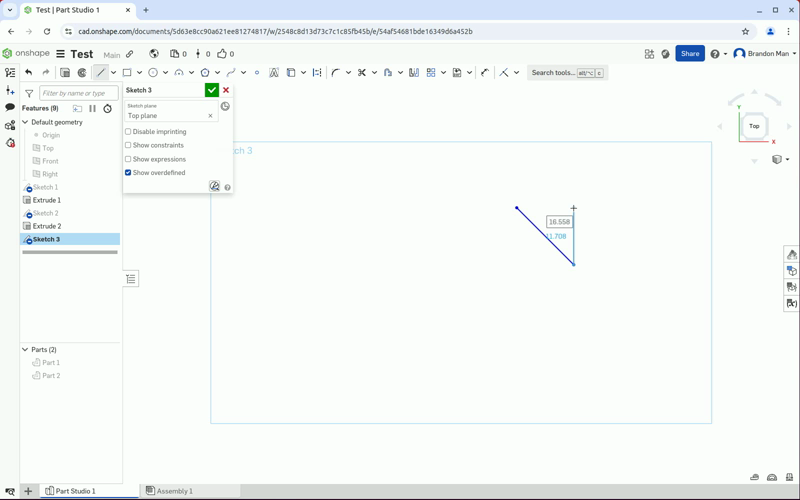
mouse_move(589, 207)
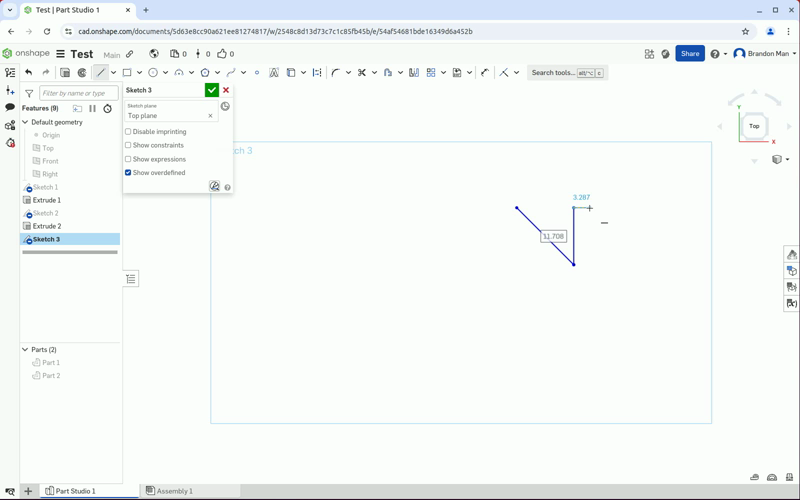
key_down(shift)
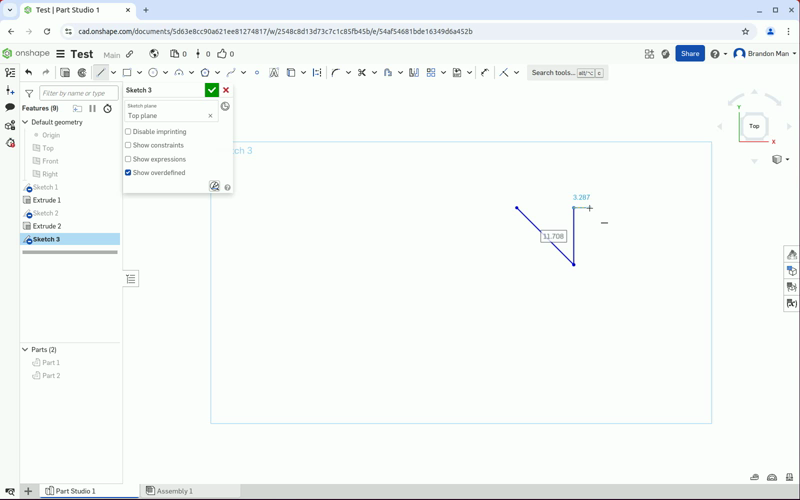
mouse_move(516, 207)
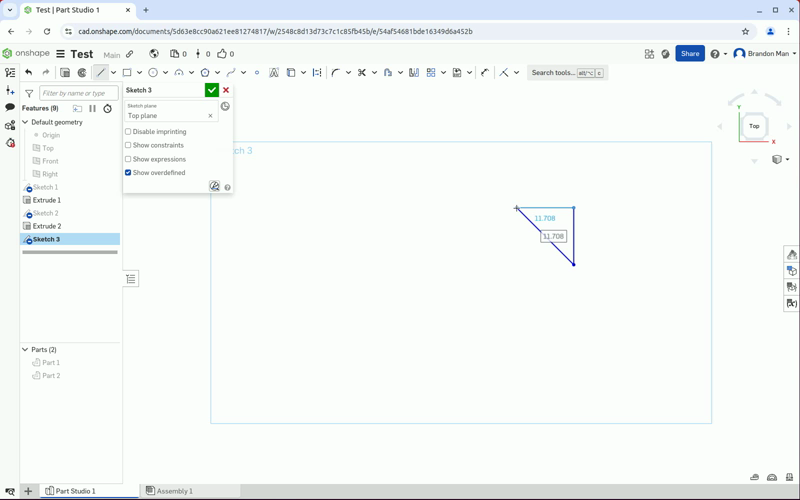
key_up(shift)
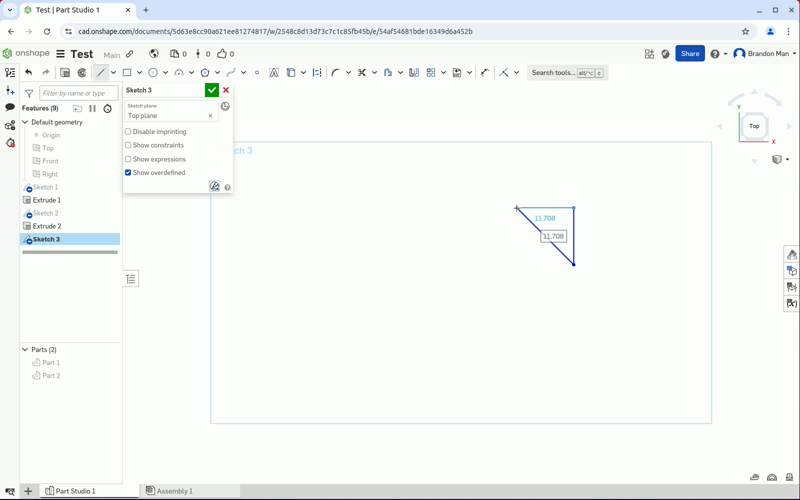
click(516, 207)
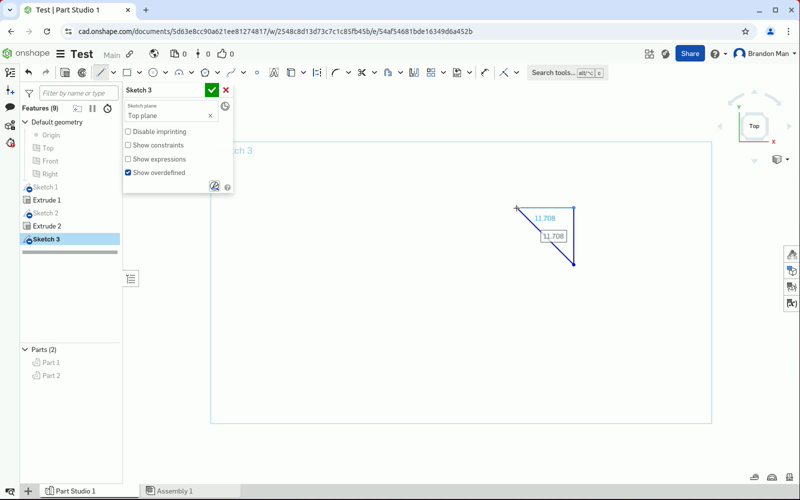
key(esc)
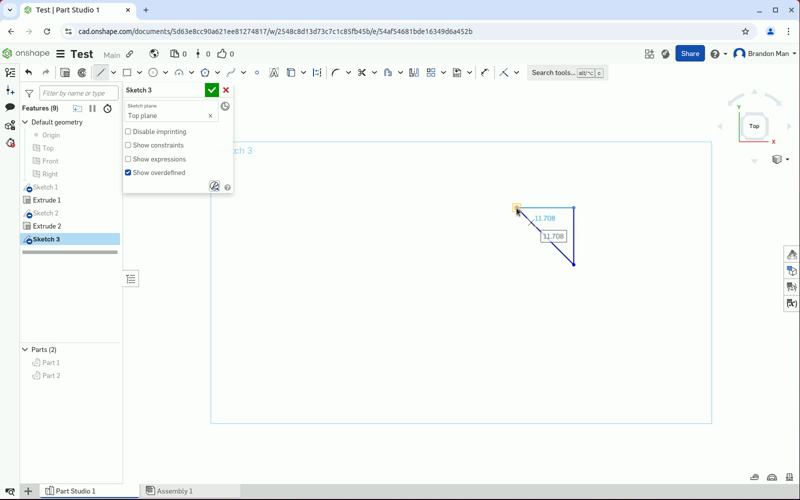
mouse_move(566, 247)
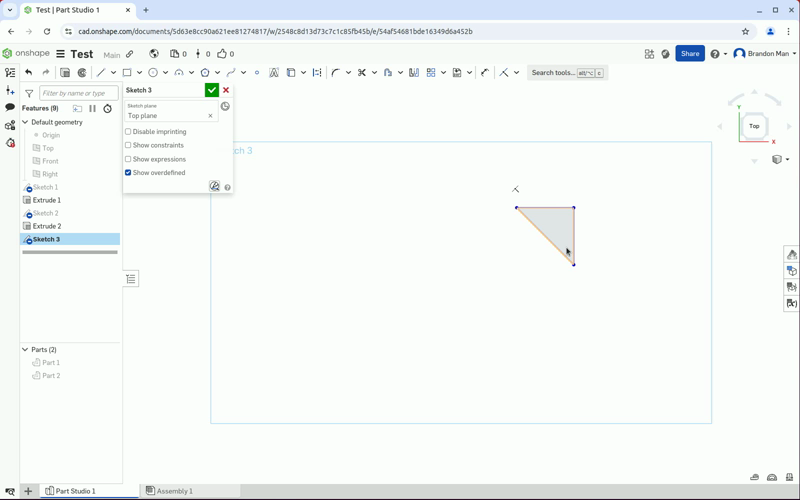
scroll(6)
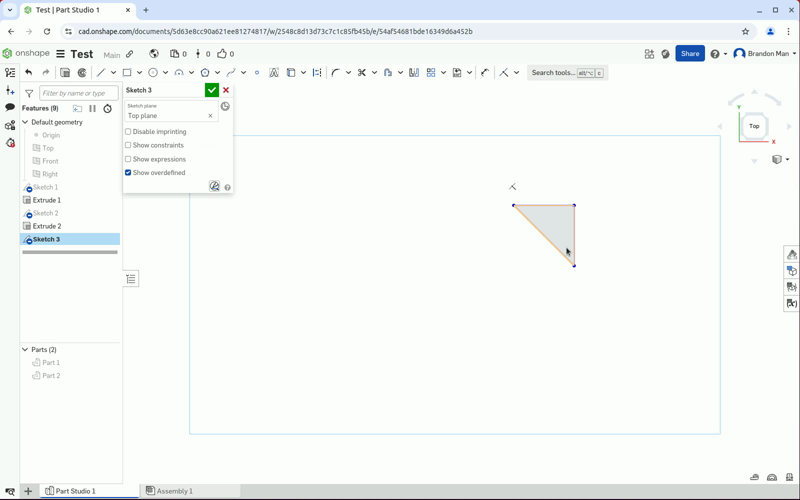
scroll(6)
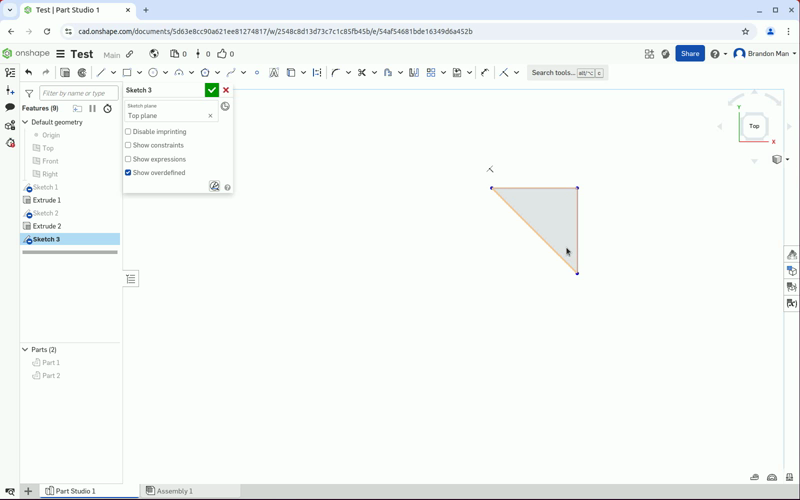
scroll(6)
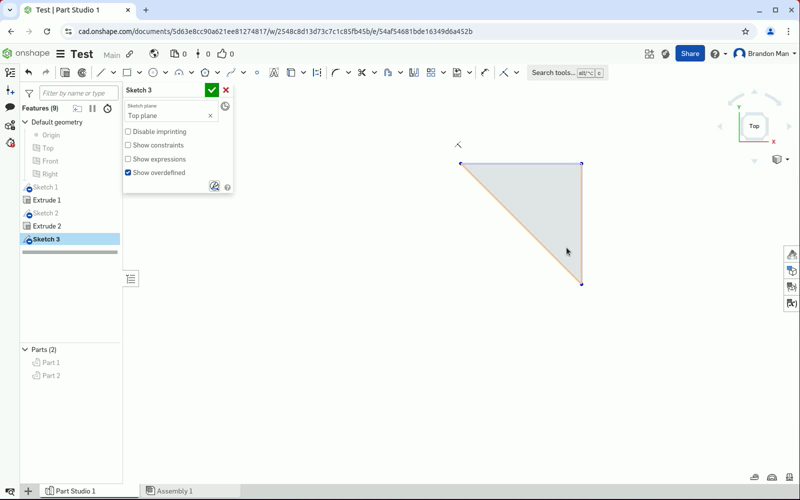
scroll(6)
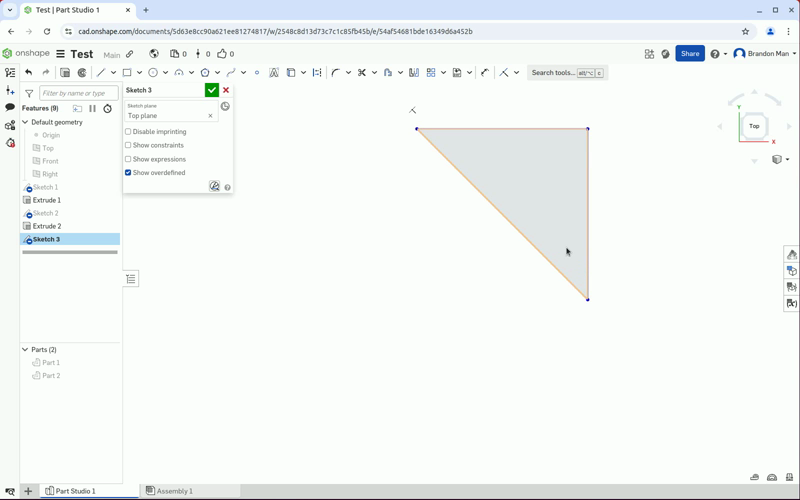
scroll(6)
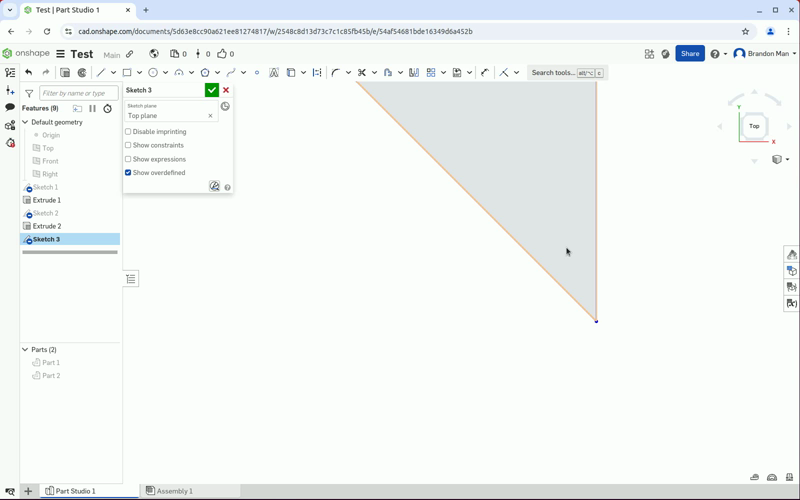
scroll(6)
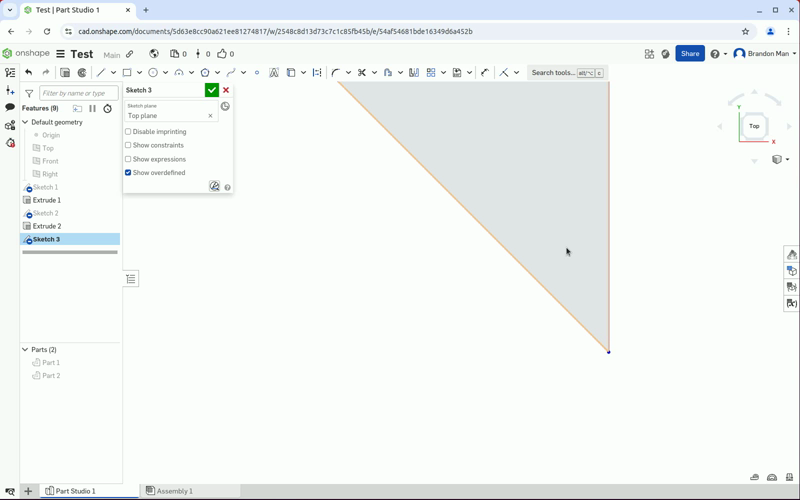
scroll(6)
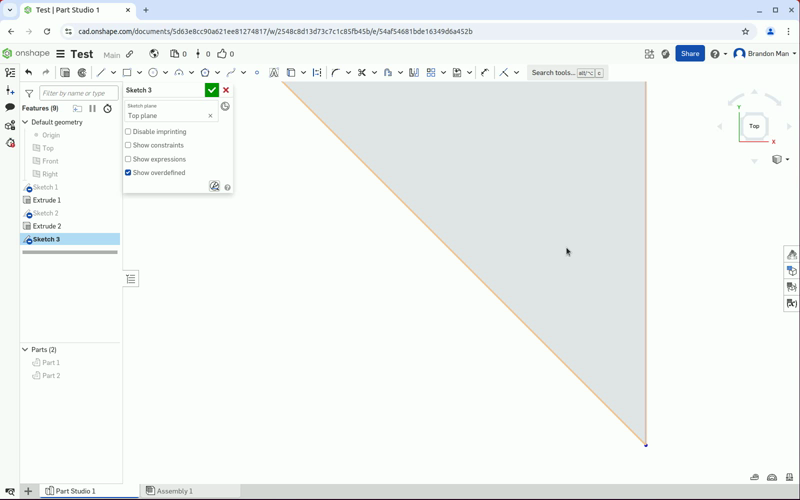
click(566, 247)
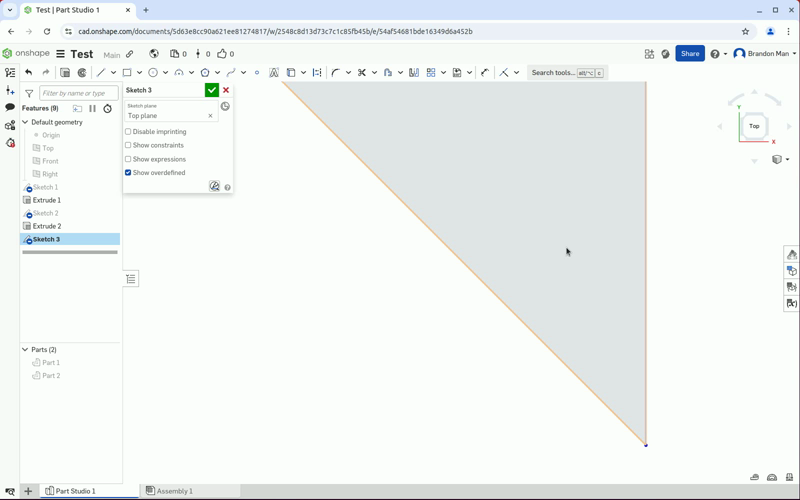
scroll(-6)
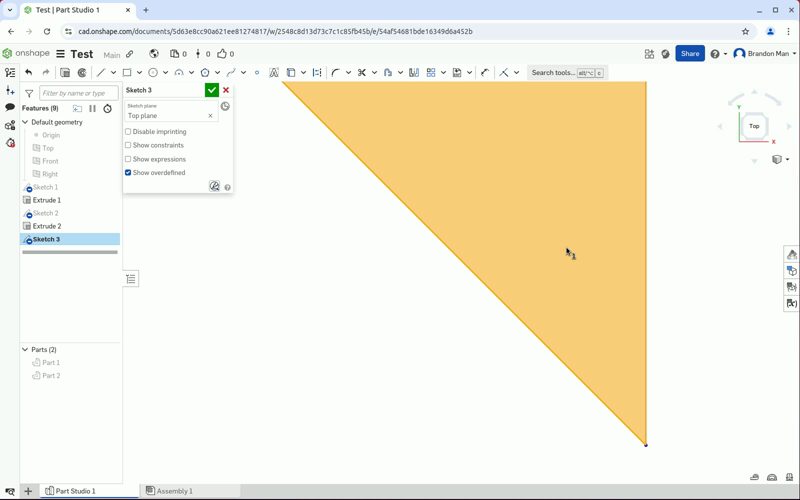
scroll(-6)
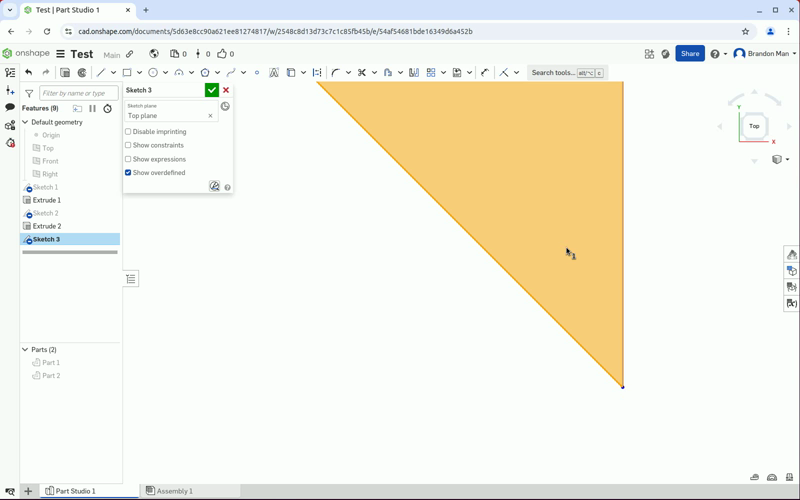
scroll(-6)
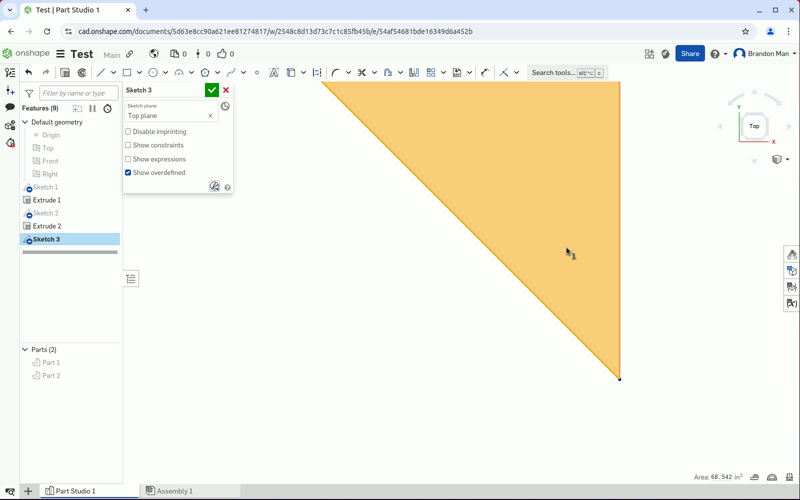
scroll(-6)
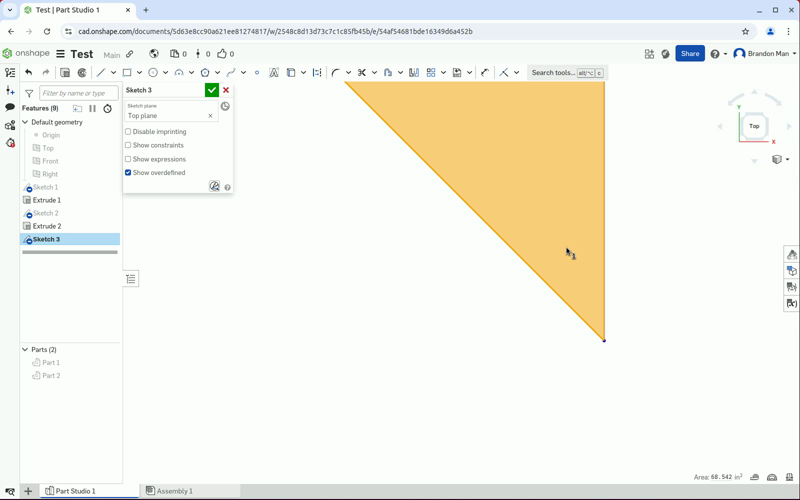
scroll(-6)
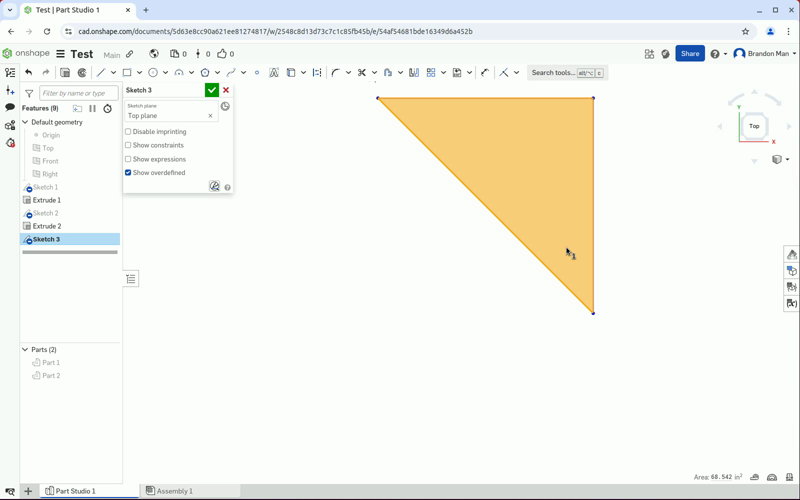
scroll(-6)
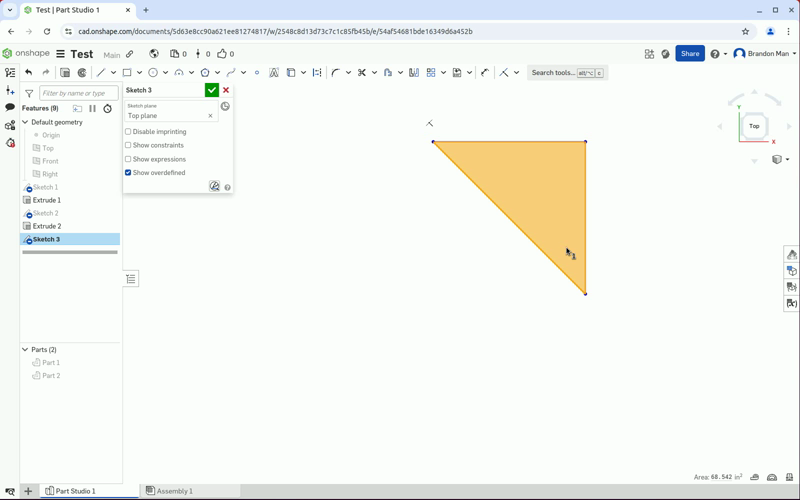
scroll(-6)
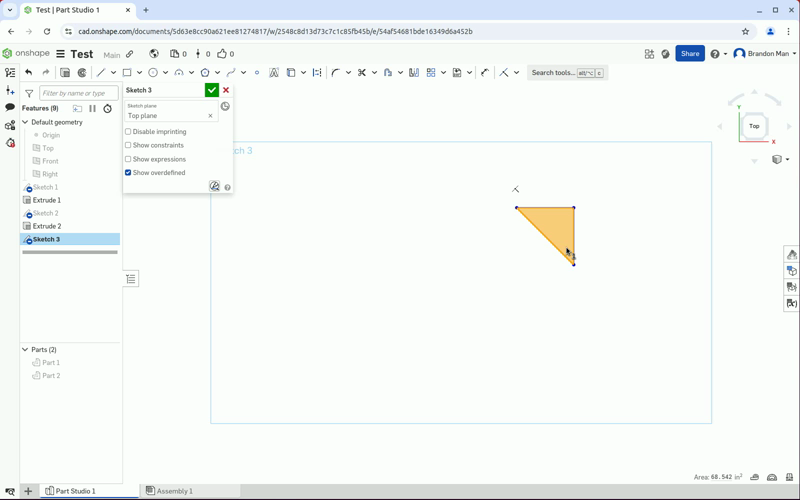
mouse_move(73, 352)
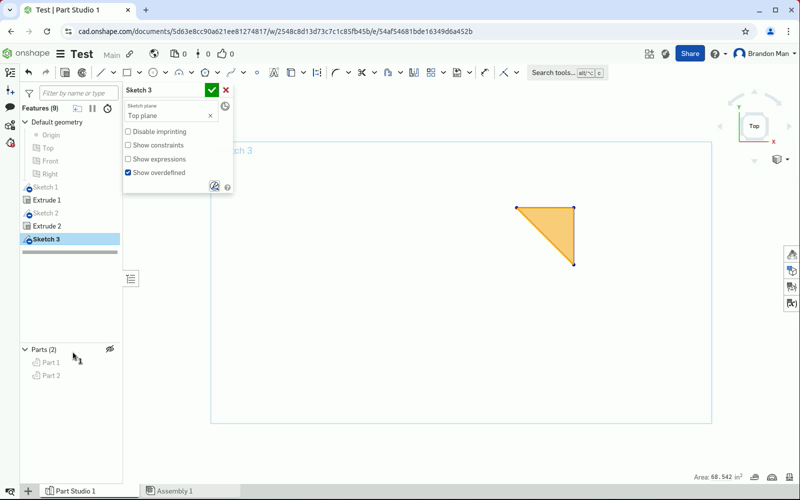
key(shift+y)
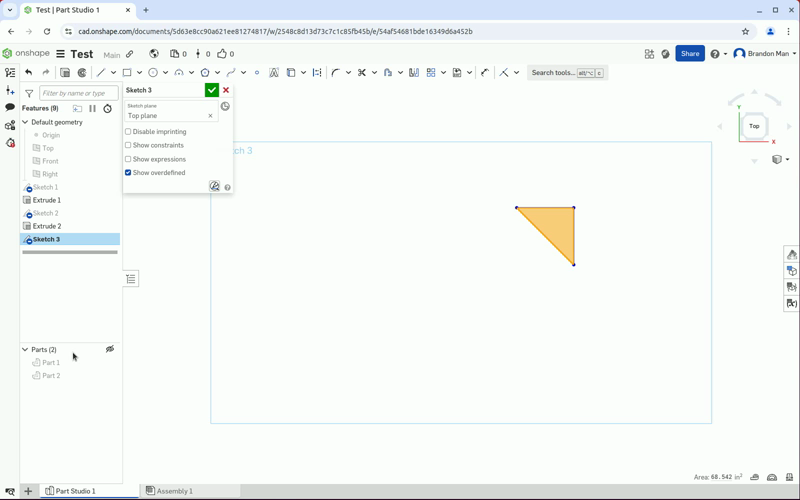
key(shift+e)
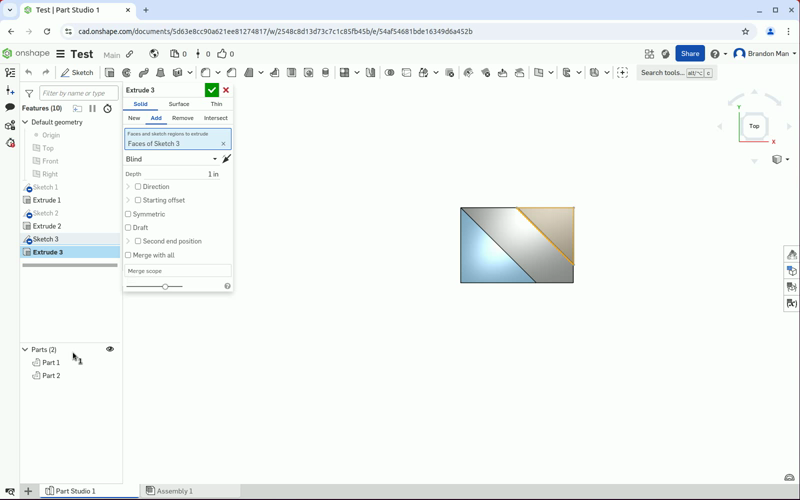
mouse_move(143, 106)
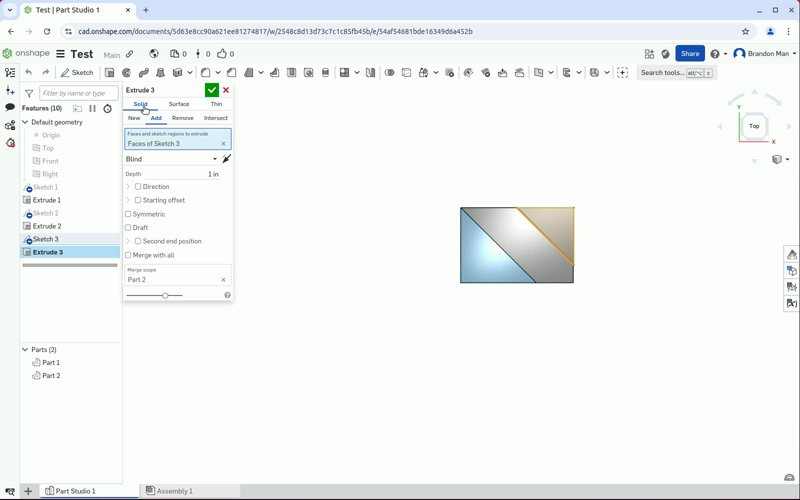
click(143, 106)
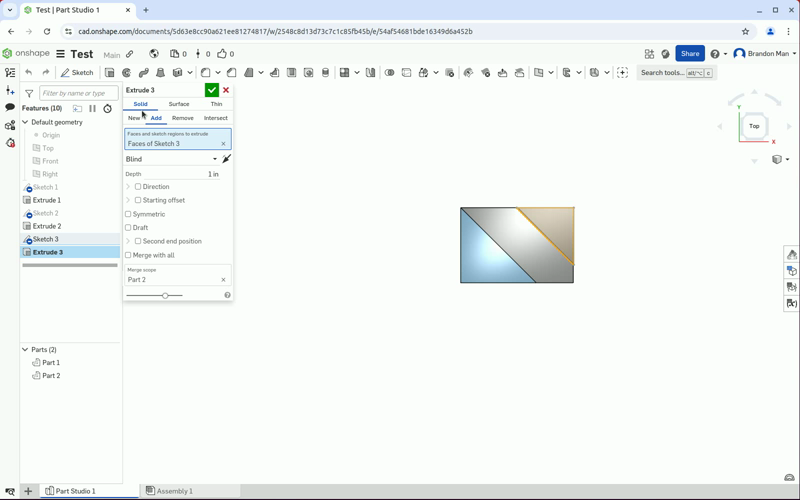
mouse_move(137, 120)
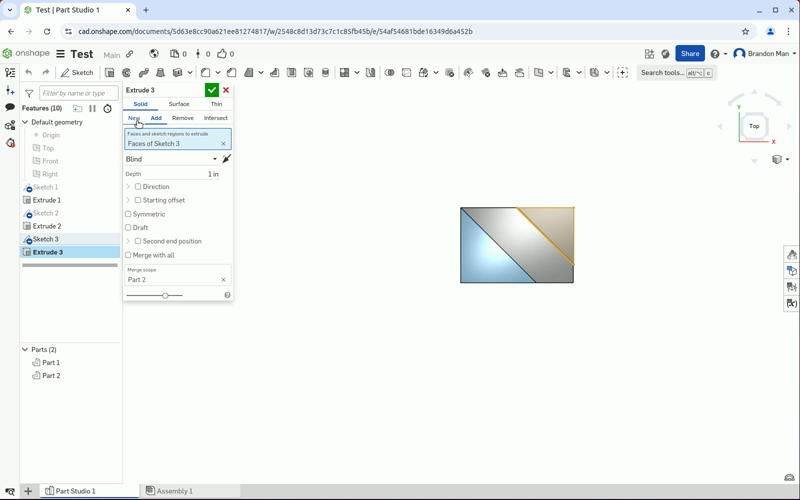
click(137, 120)
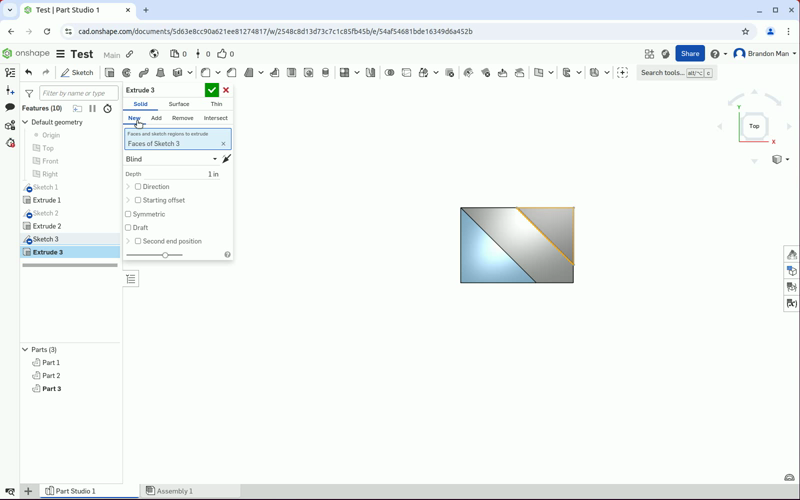
key(tab, 4)
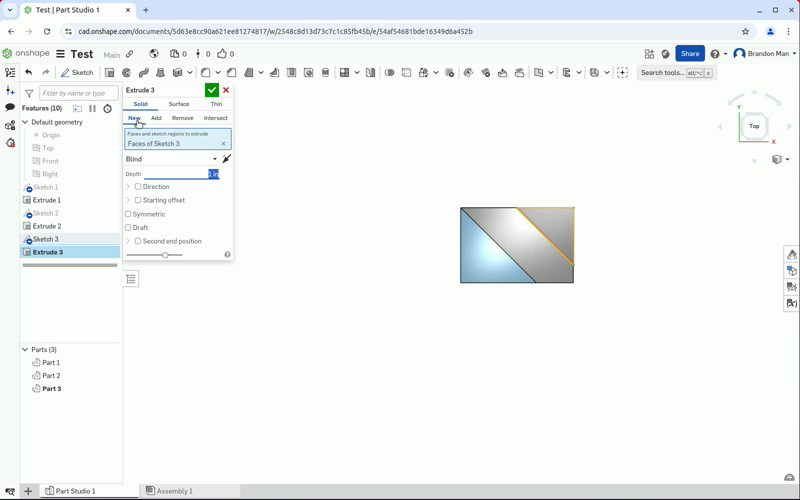
text(15.405)
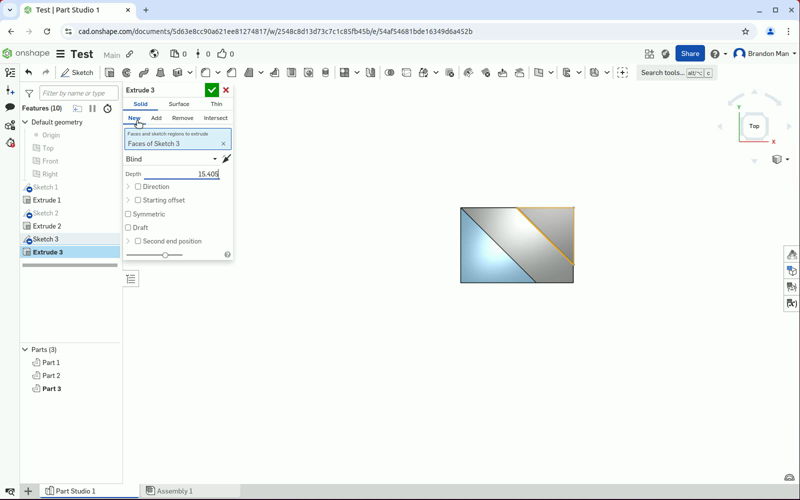
key(enter)
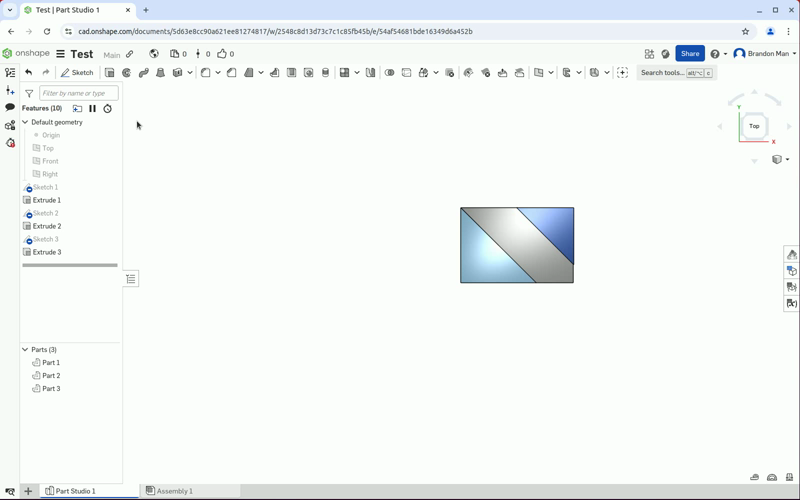
key(shift+h)
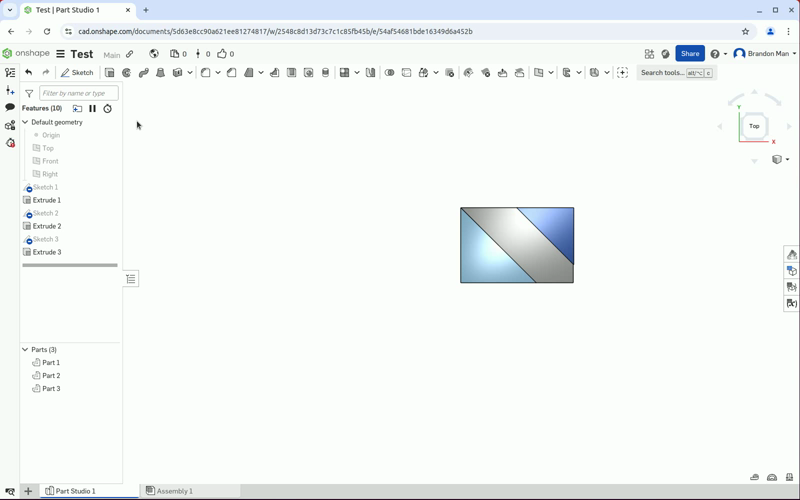
key(shift+h)
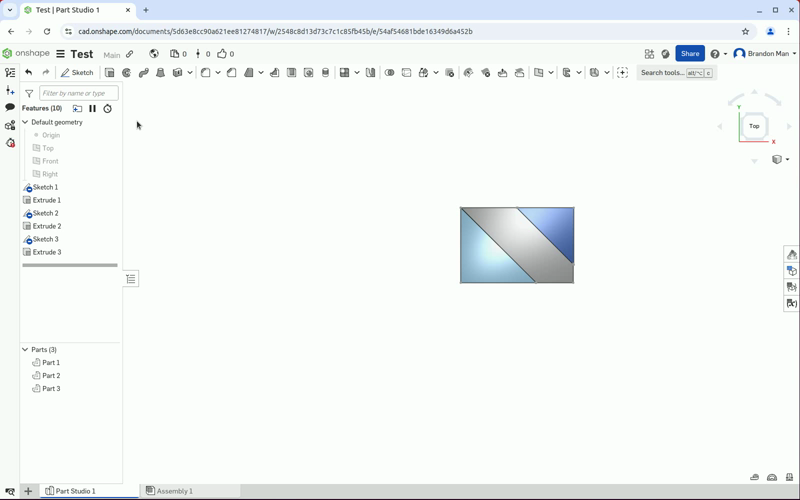
key(shift+7)
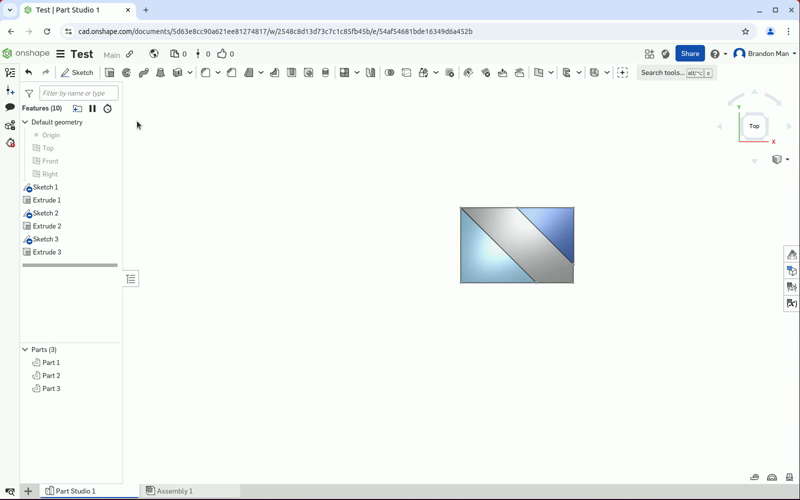
key(up, 3)
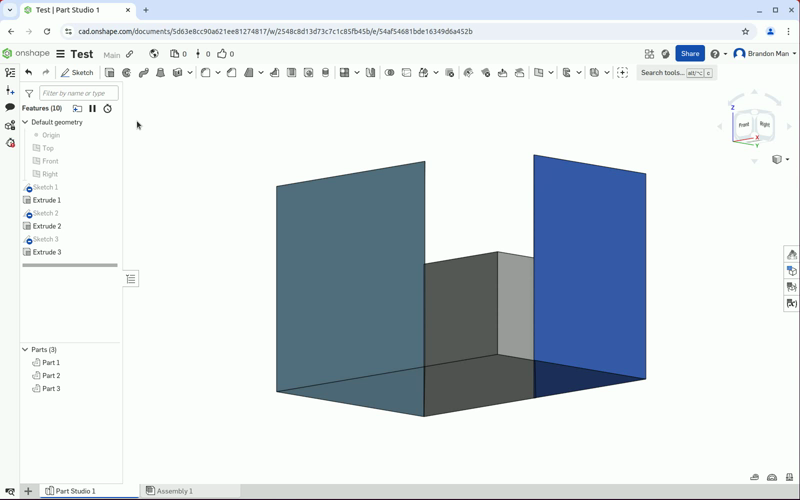
key(left, 3)
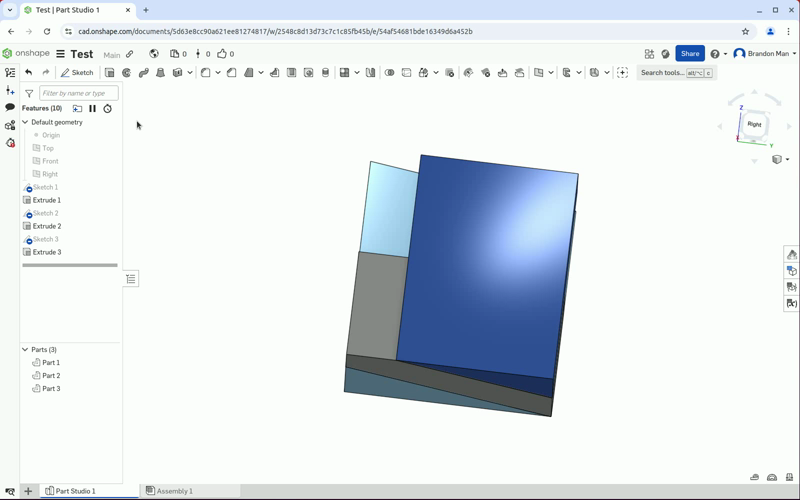
key(right, 3)
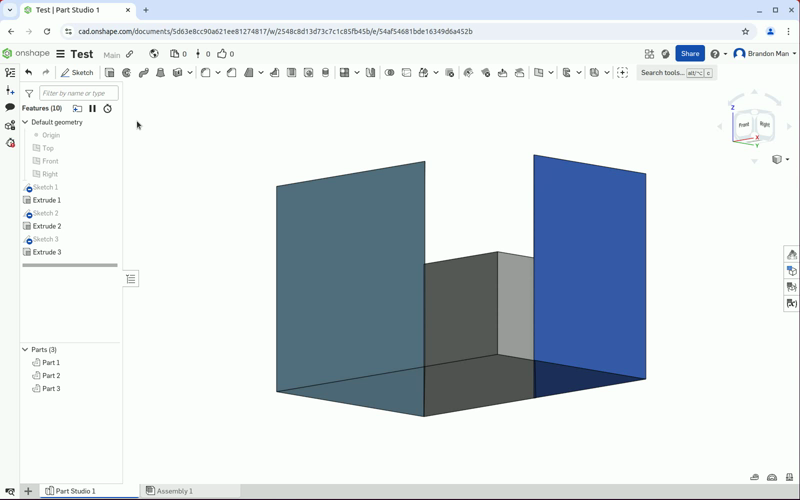
key(down, 3)
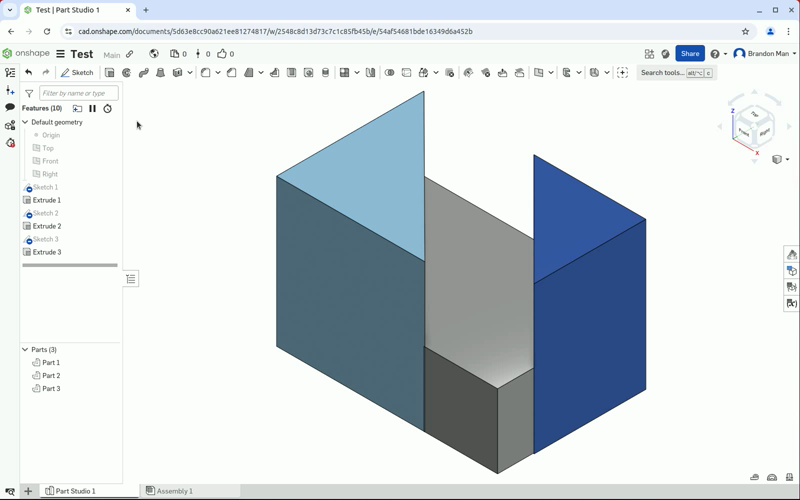
mouse_move(73, 189)
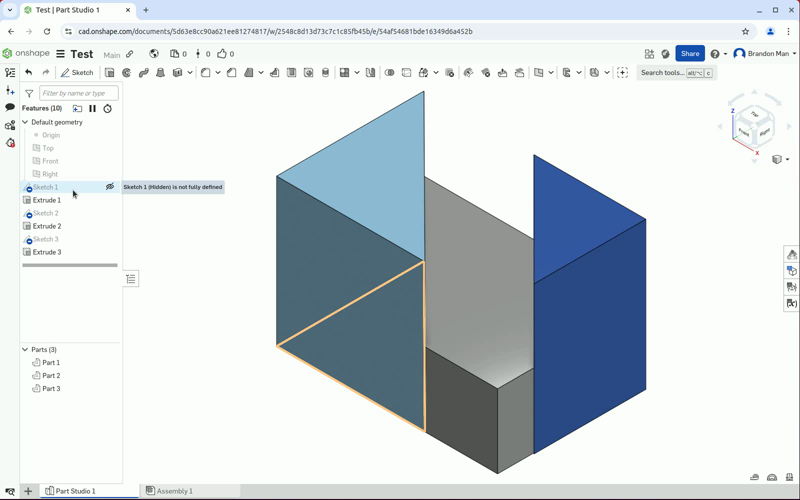
click(73, 189)